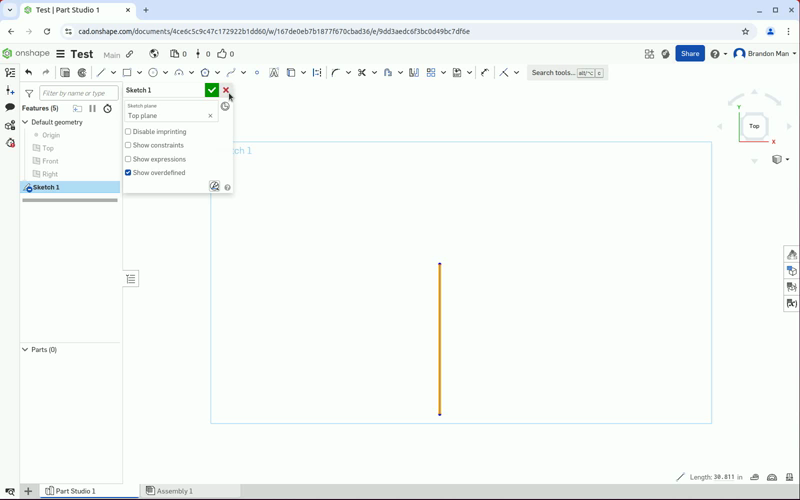
key(shift+h)
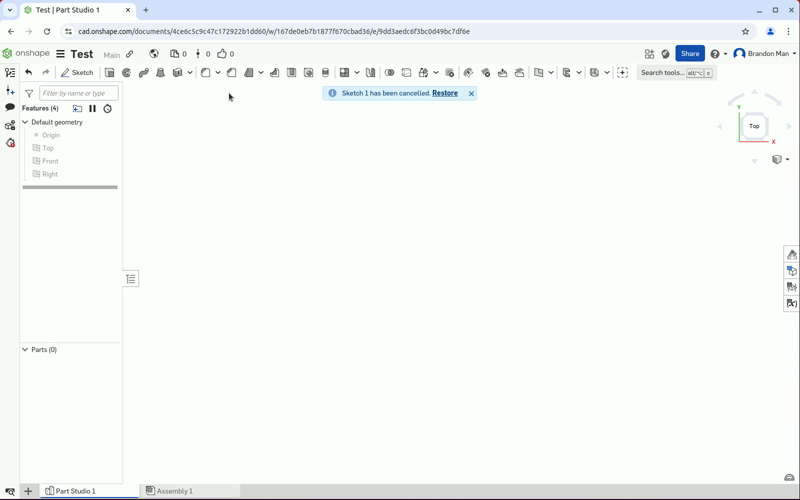
mouse_move(73, 352)
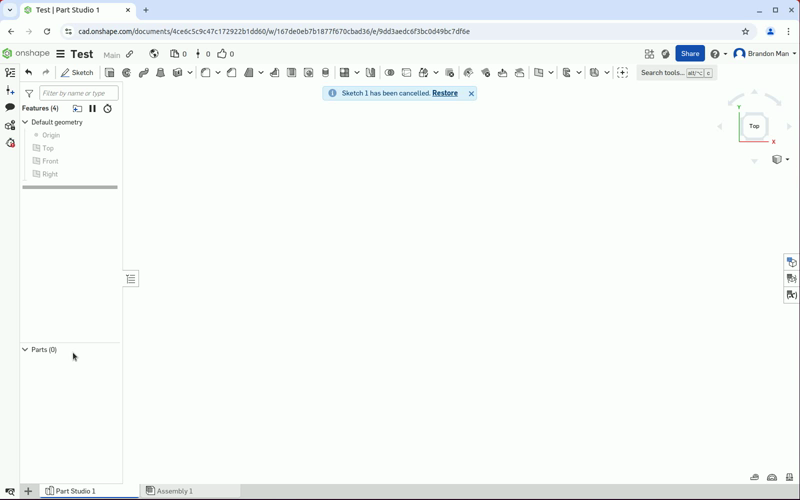
key(y)
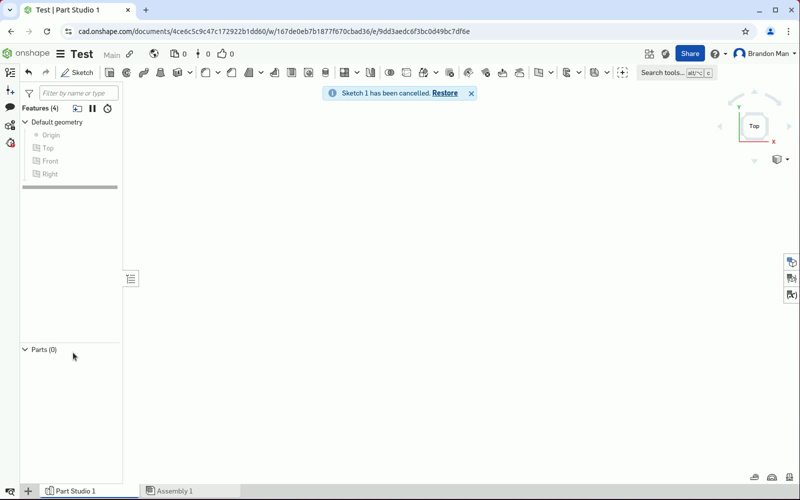
key(shift+p)
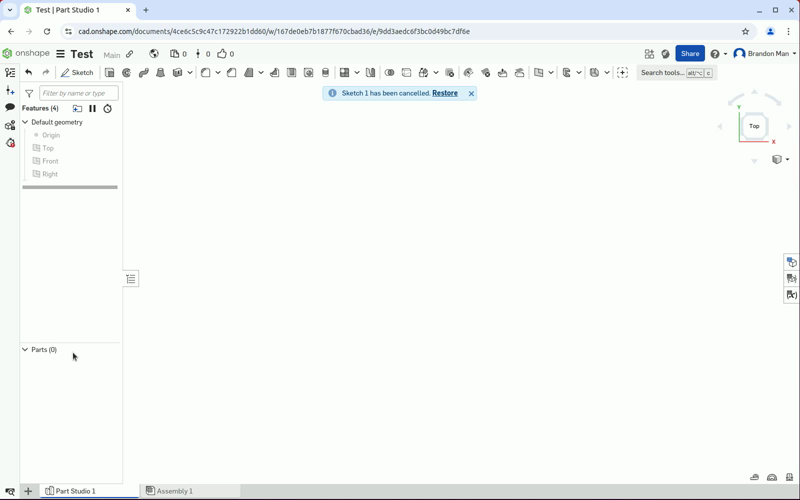
key(space)
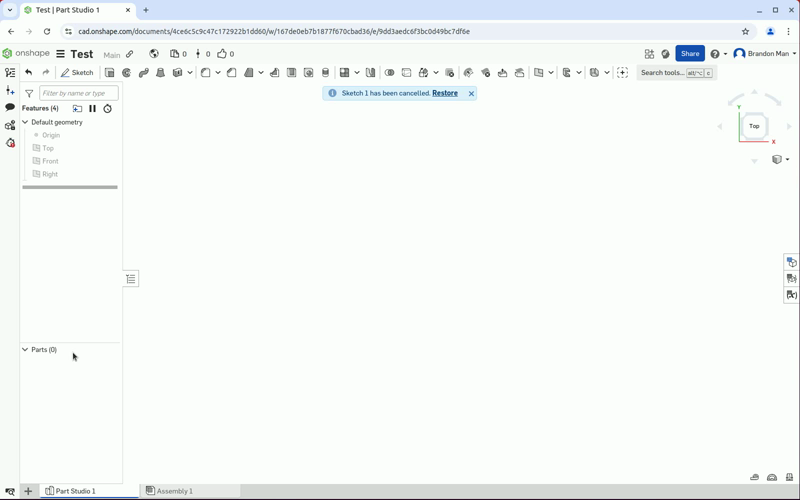
key_down(shift)
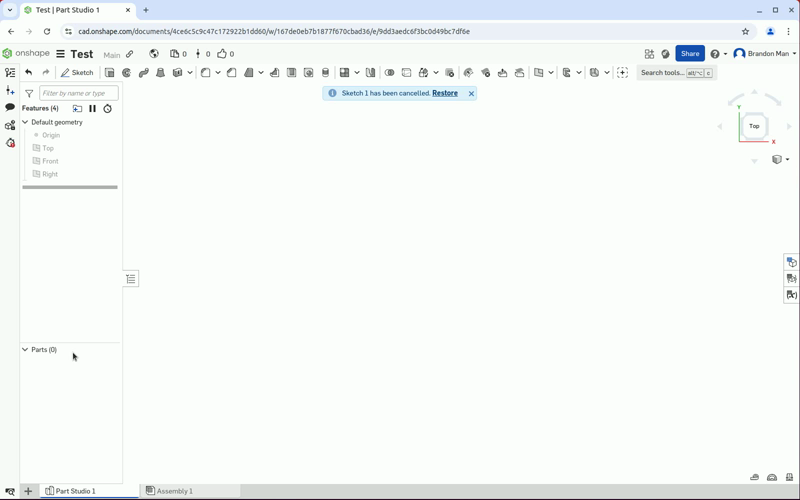
key(up)
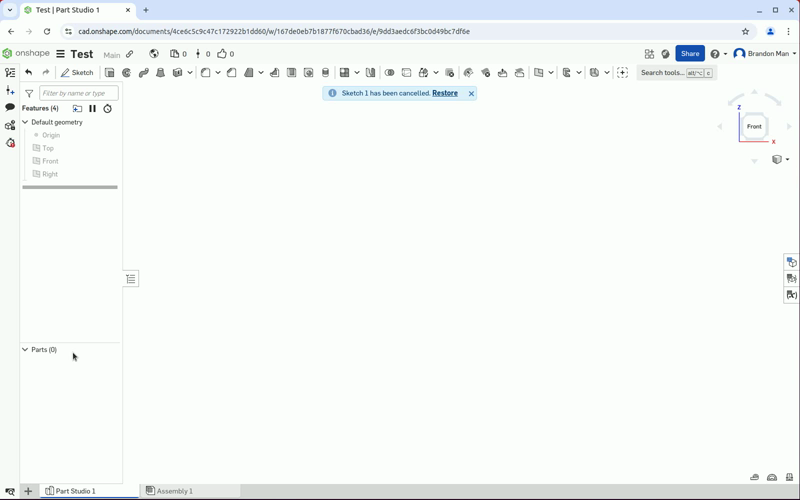
key_up(shift)
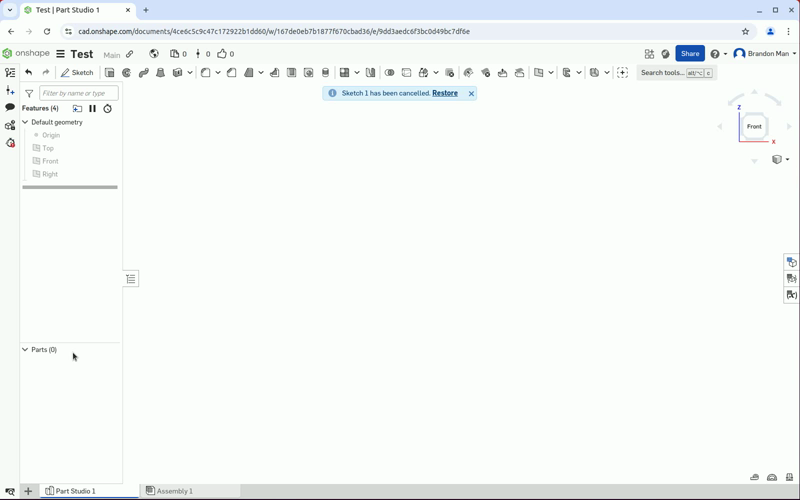
mouse_move(73, 352)
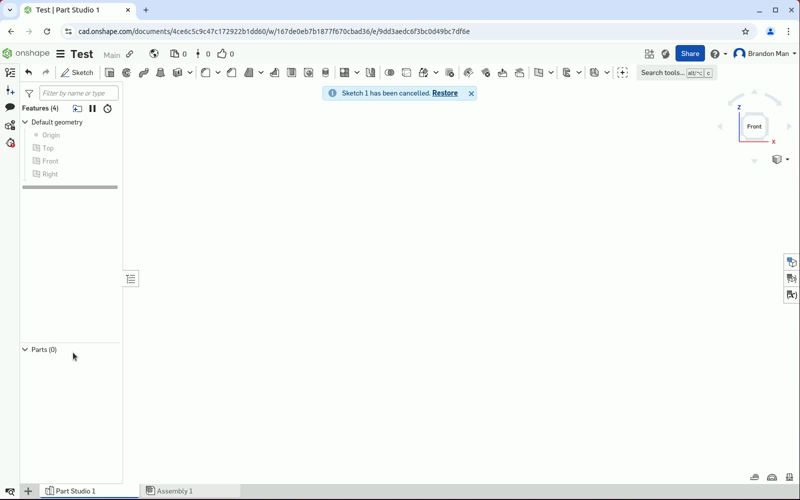
key(shift+y)
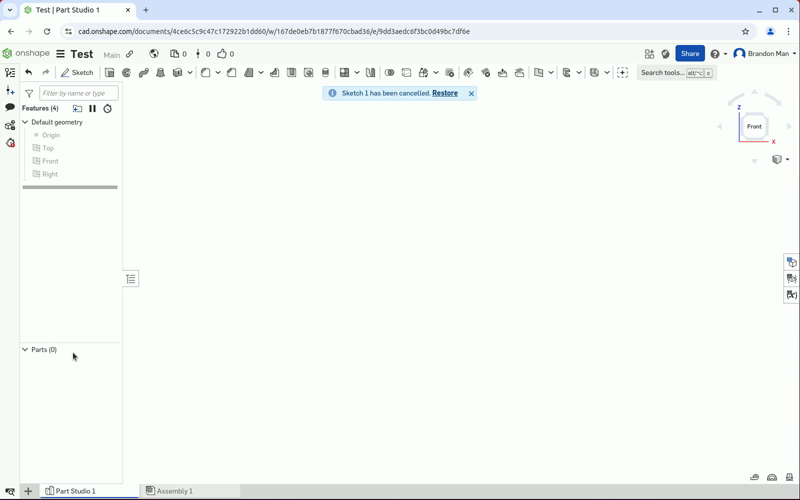
key(shift+s)
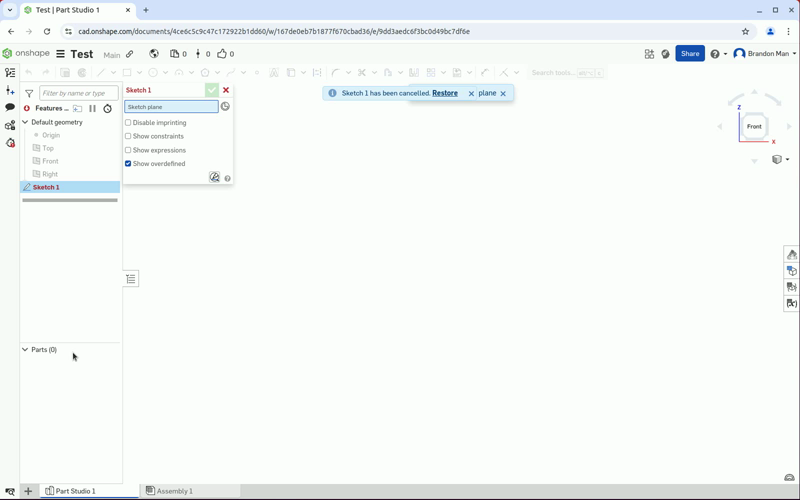
mouse_move(73, 163)
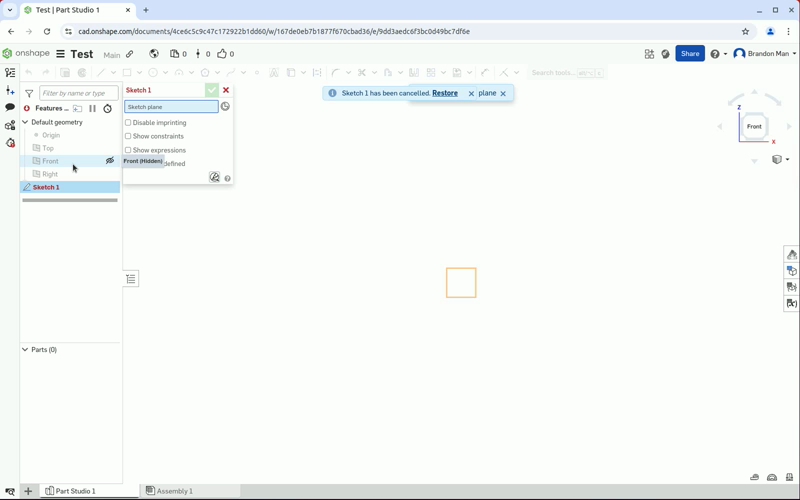
click(73, 163)
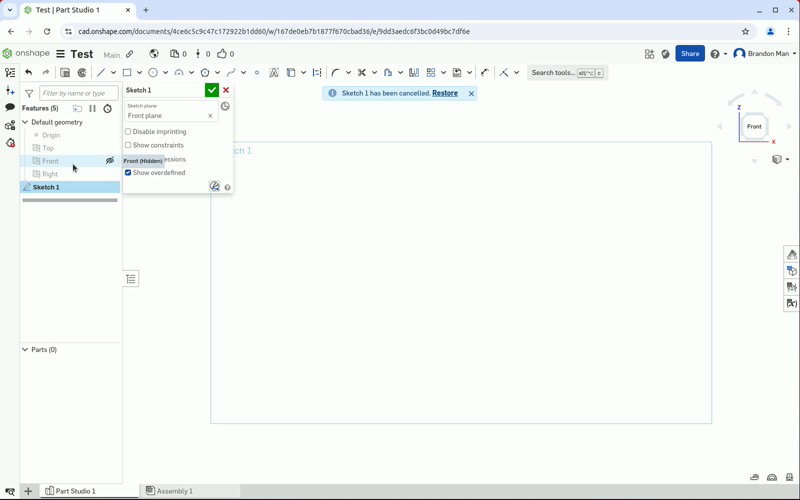
mouse_move(73, 352)
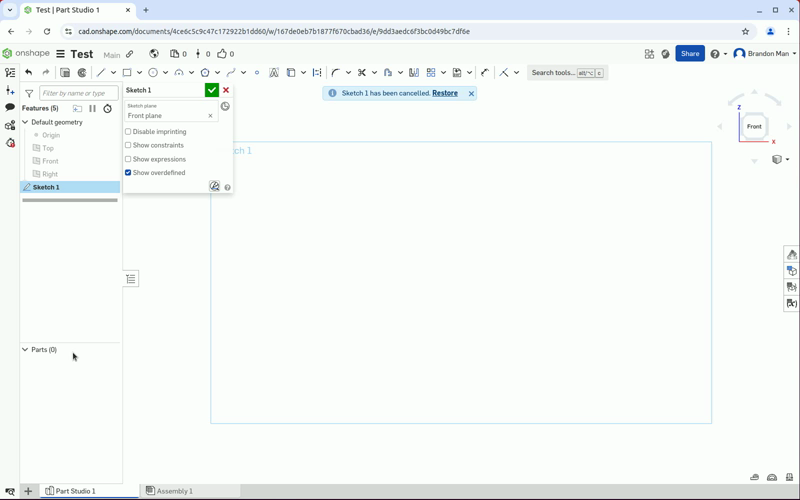
key(y)
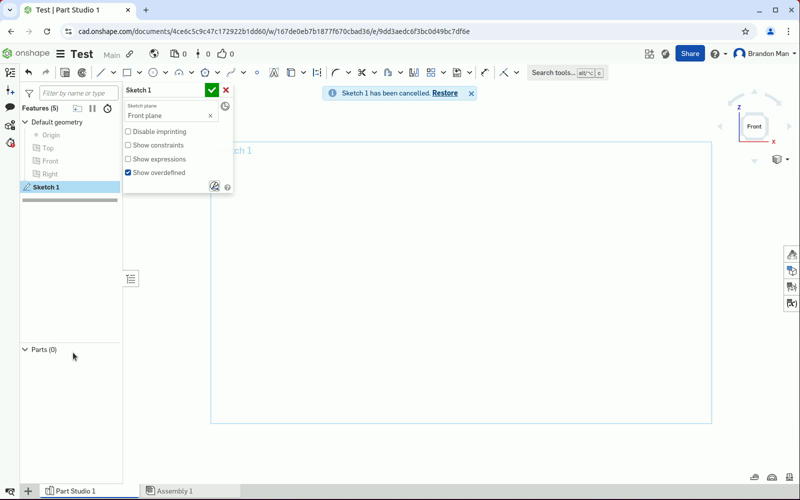
key(l)
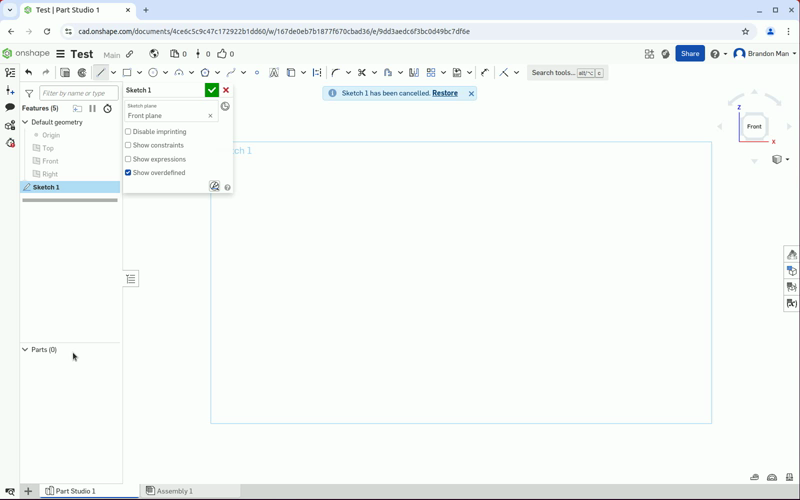
key_down(shift)
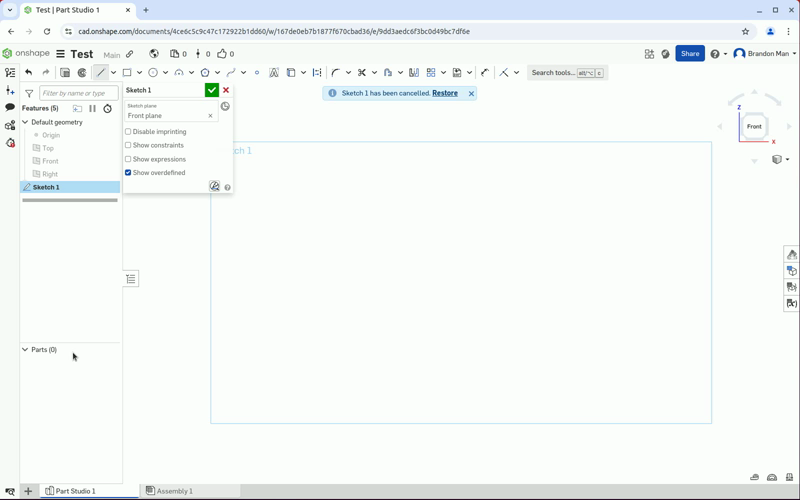
mouse_move(348, 368)
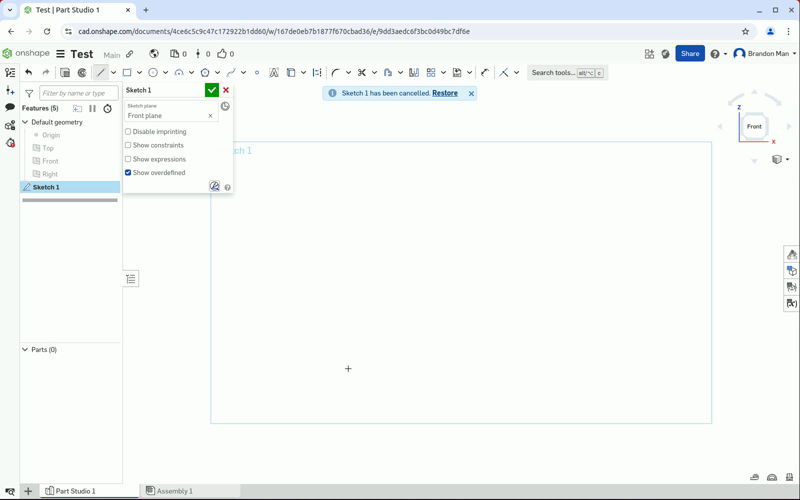
click(348, 368)
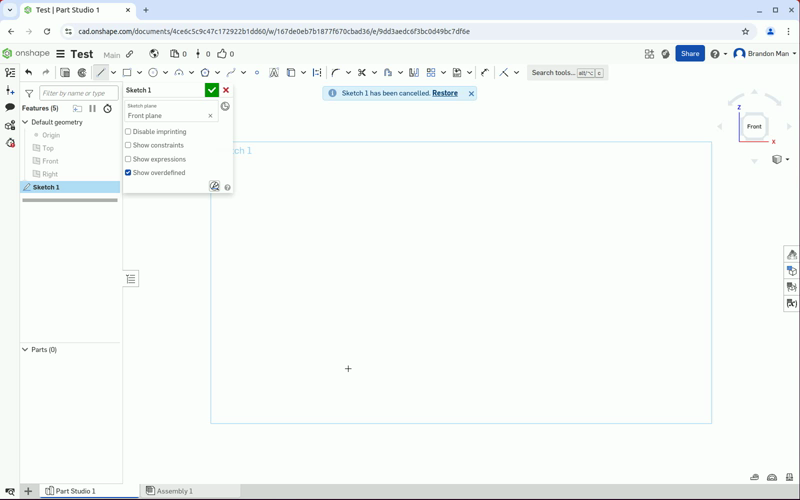
key_up(shift)
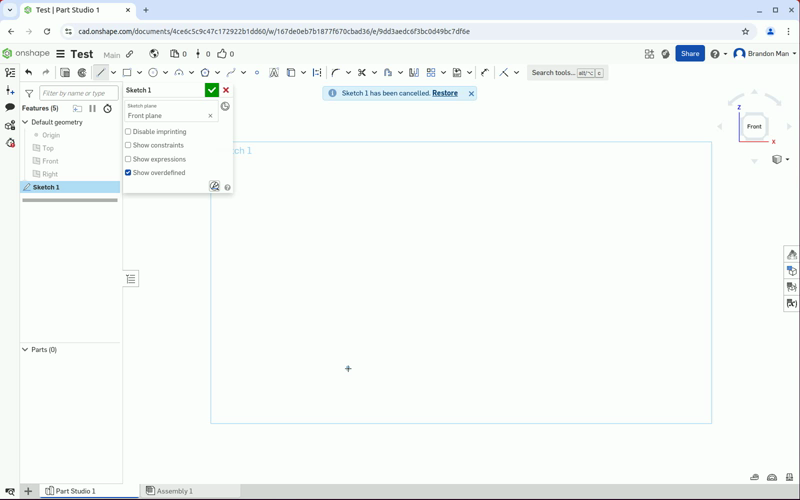
key_down(shift)
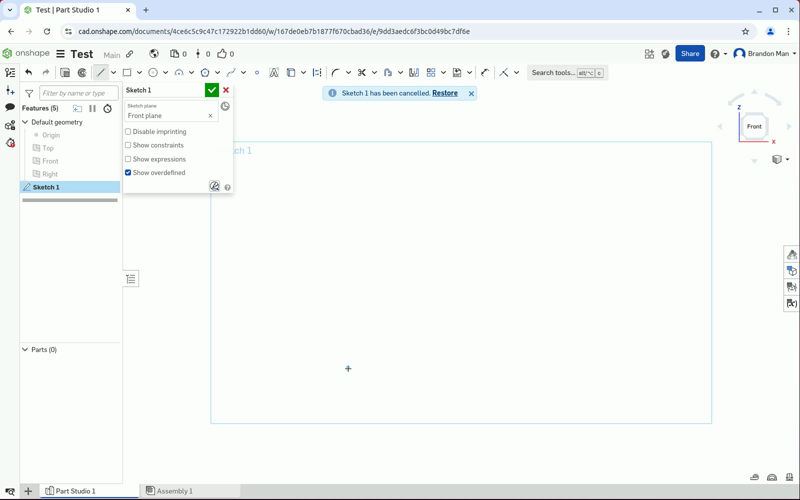
mouse_move(450, 368)
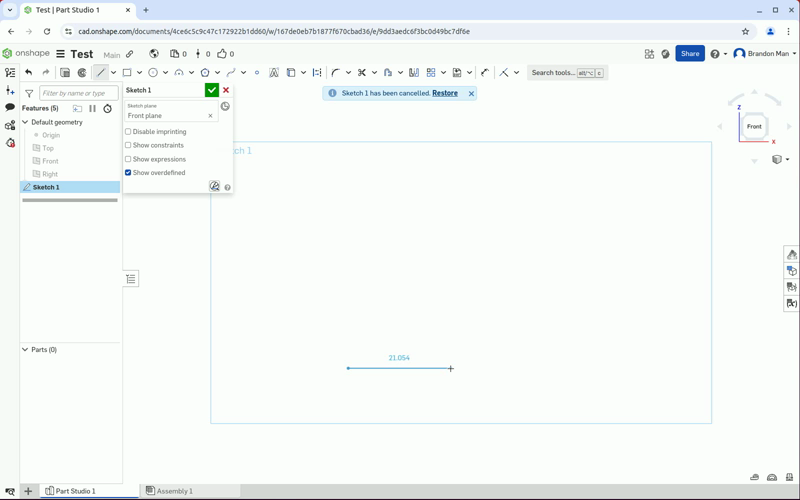
click(450, 368)
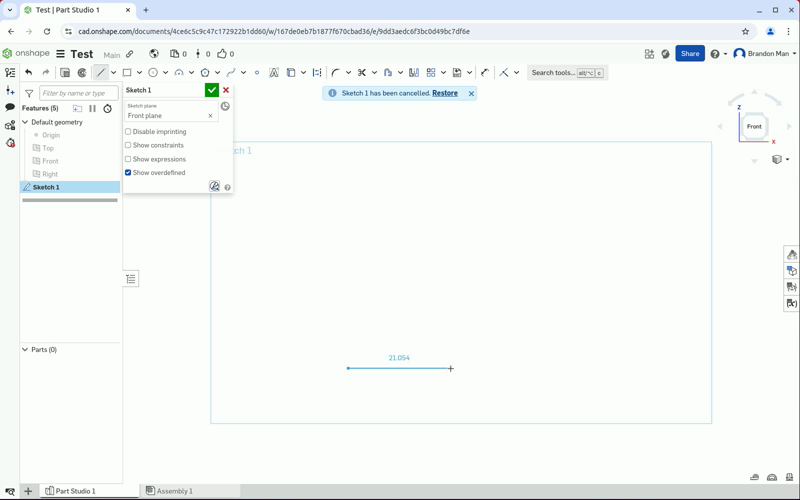
key_up(shift)
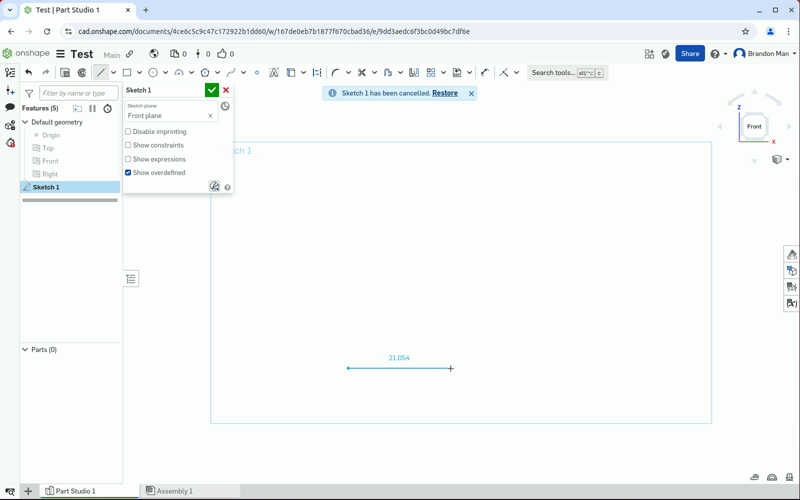
key(esc)
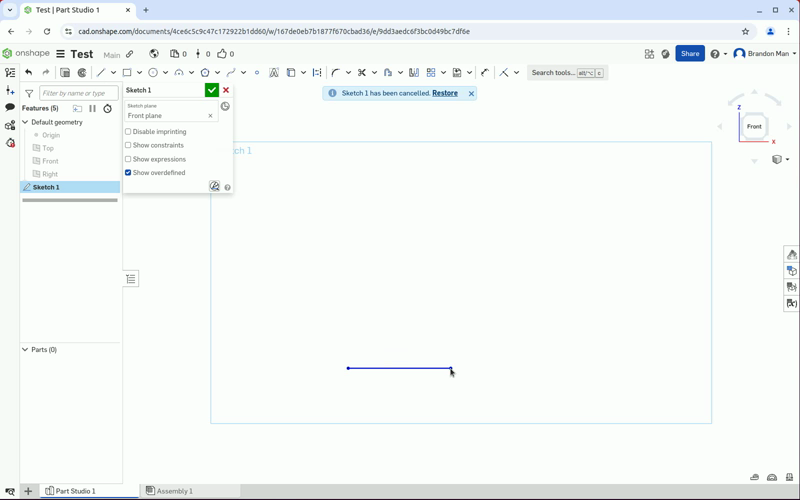
key(a)
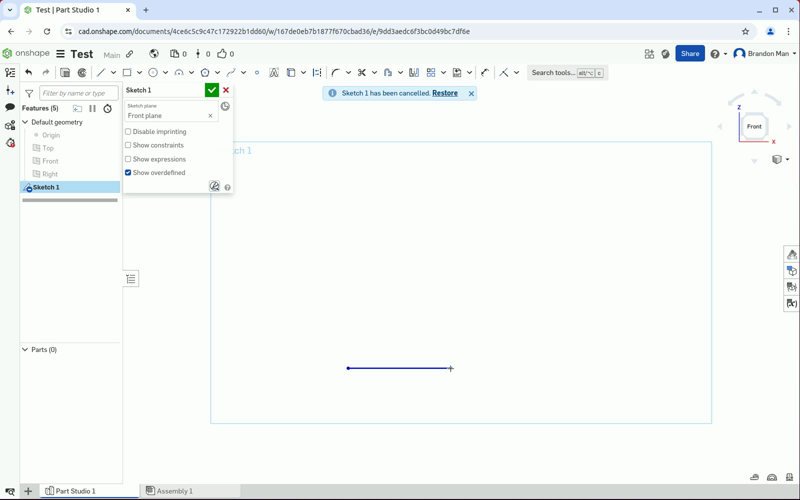
mouse_move(450, 368)
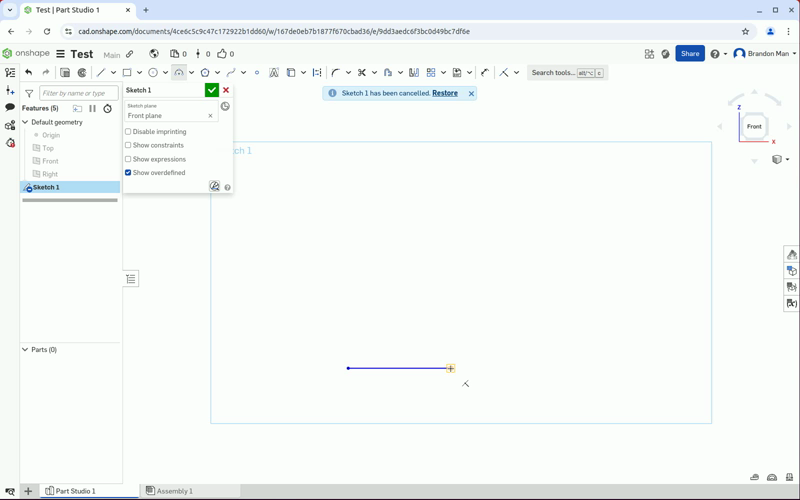
click(450, 368)
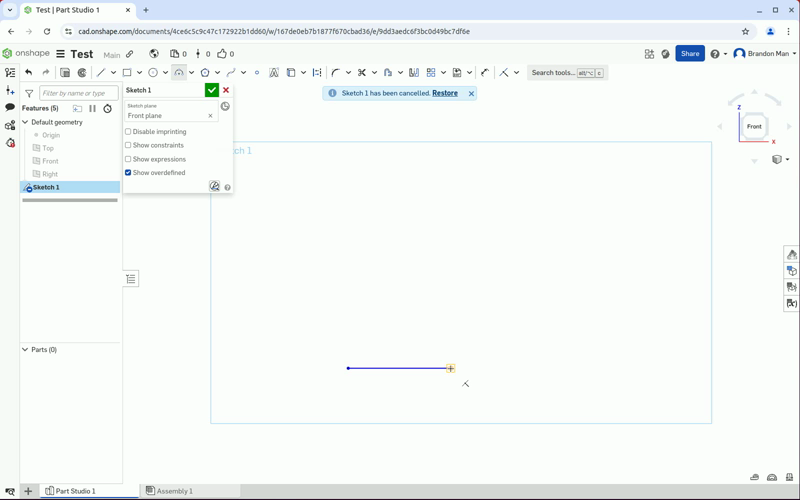
key_down(shift)
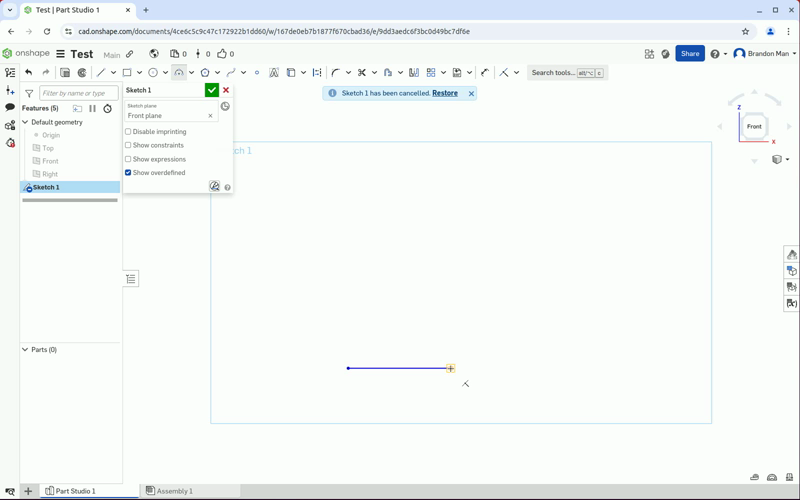
mouse_move(469, 368)
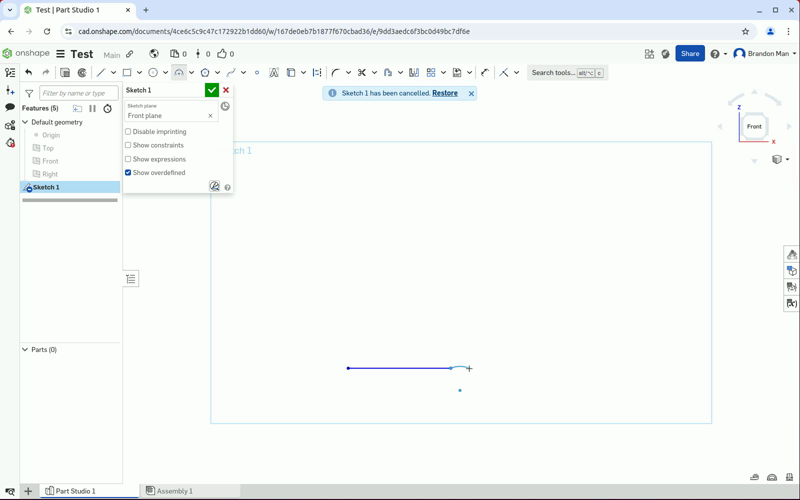
click(469, 368)
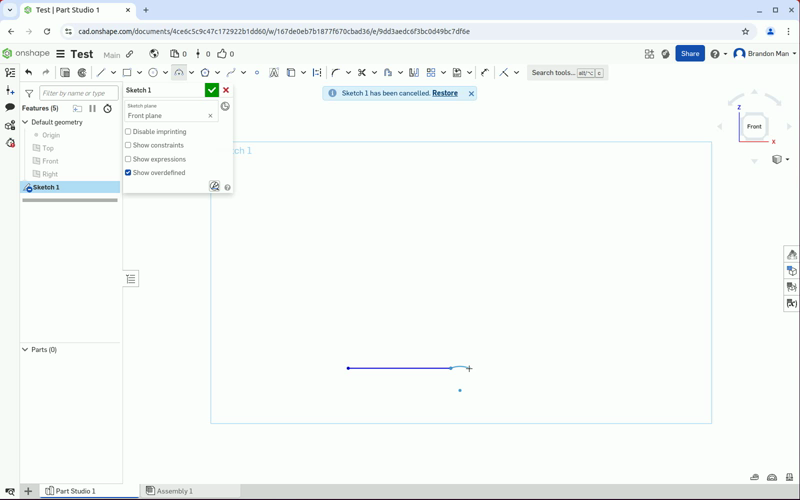
mouse_move(460, 216)
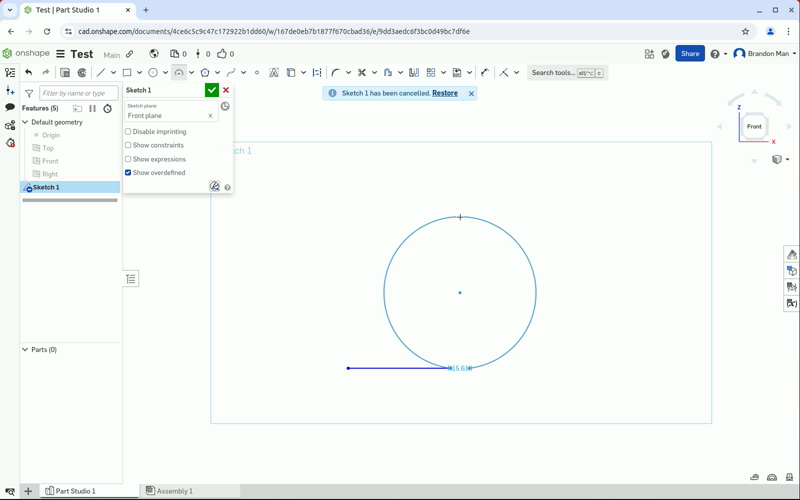
click(460, 216)
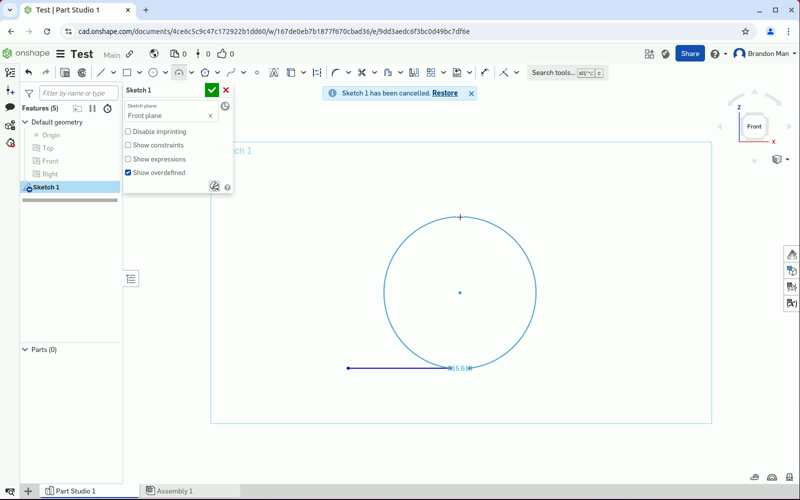
key_up(shift)
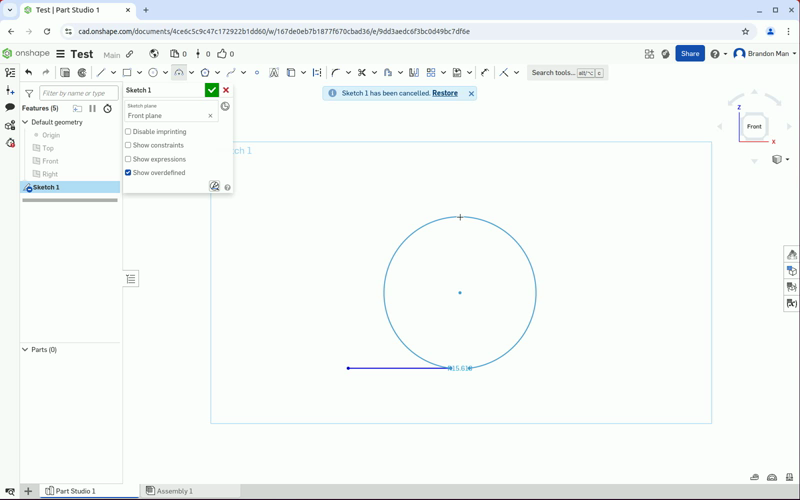
key(esc)
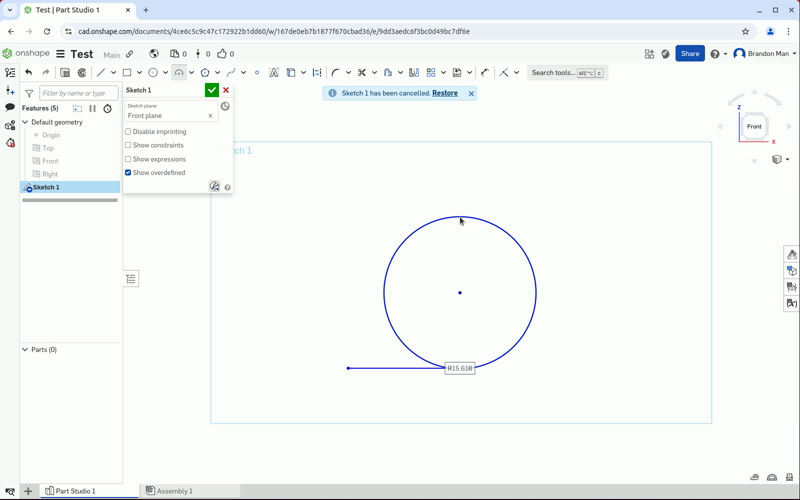
key(l)
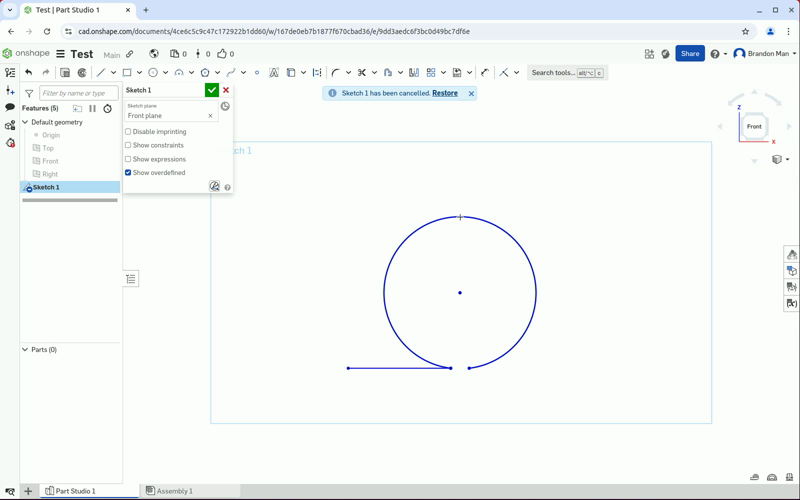
mouse_move(469, 368)
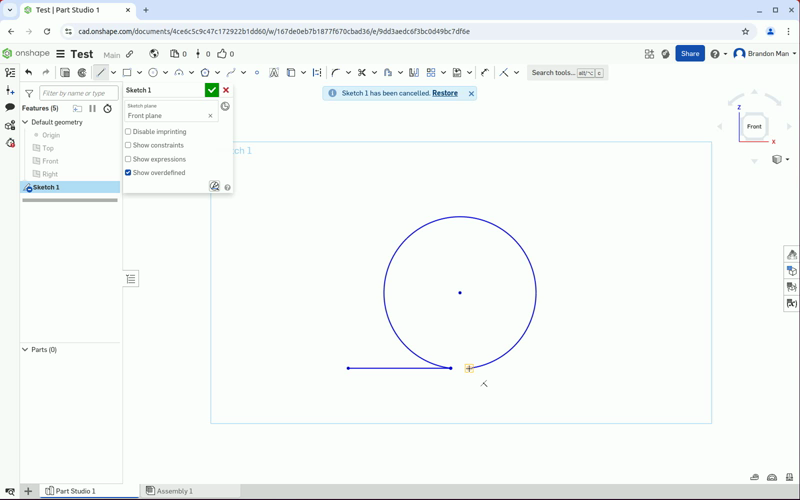
click(469, 368)
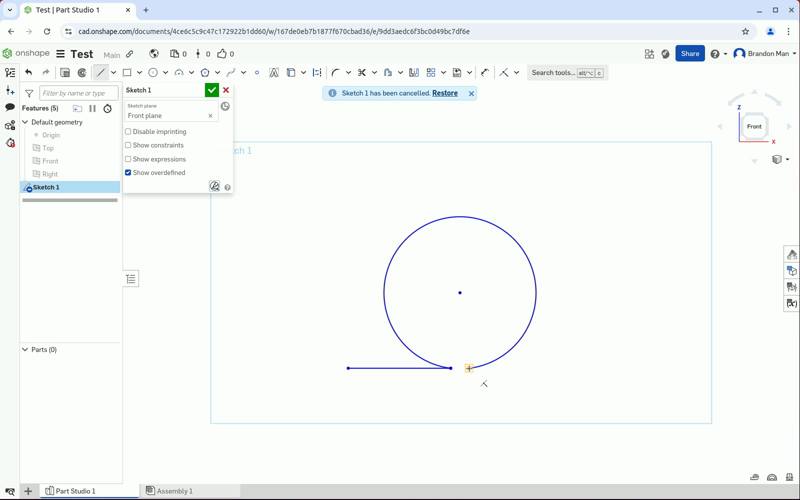
key_down(shift)
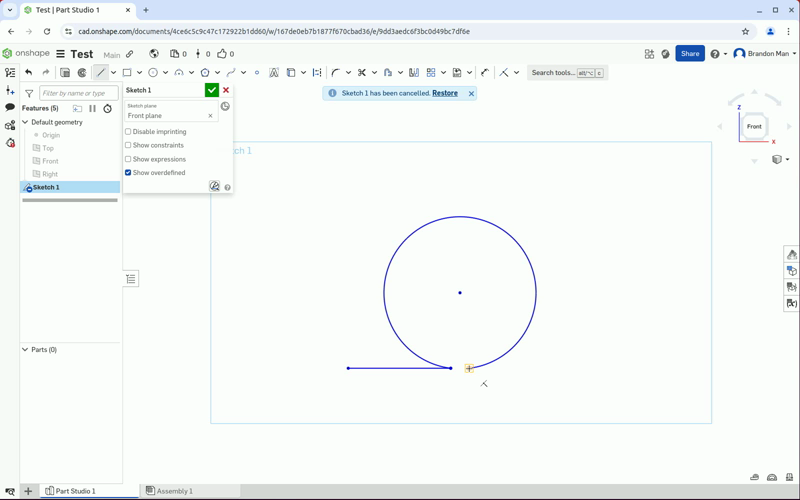
mouse_move(569, 368)
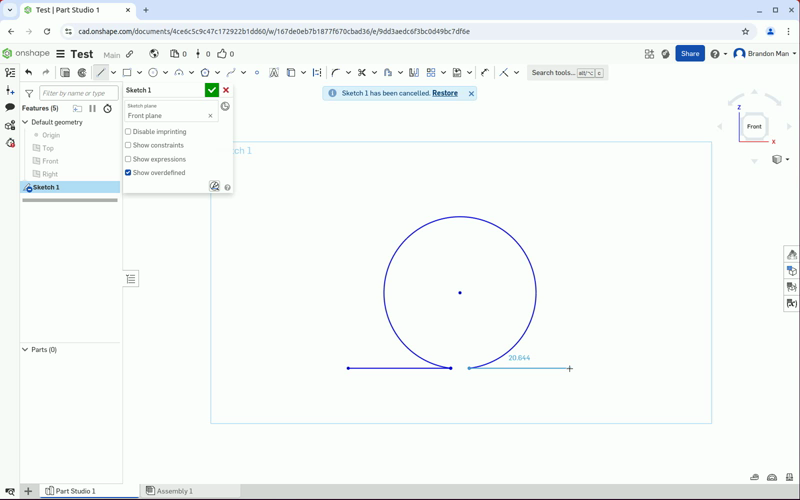
click(569, 368)
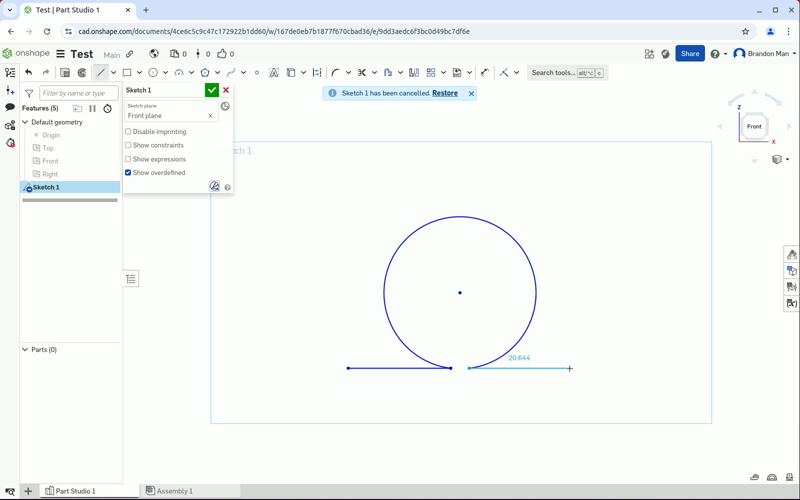
key_up(shift)
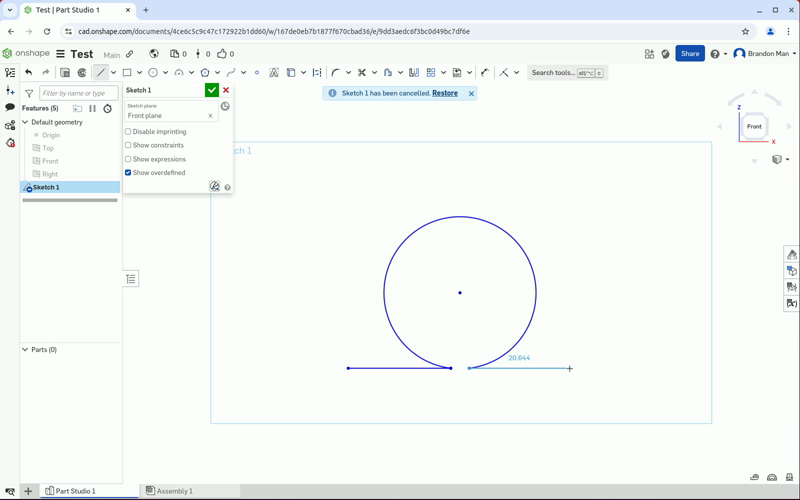
key_down(shift)
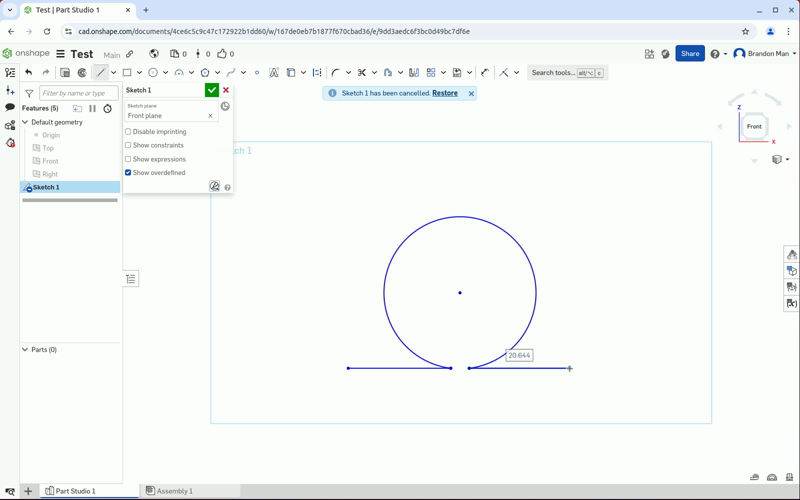
mouse_move(569, 195)
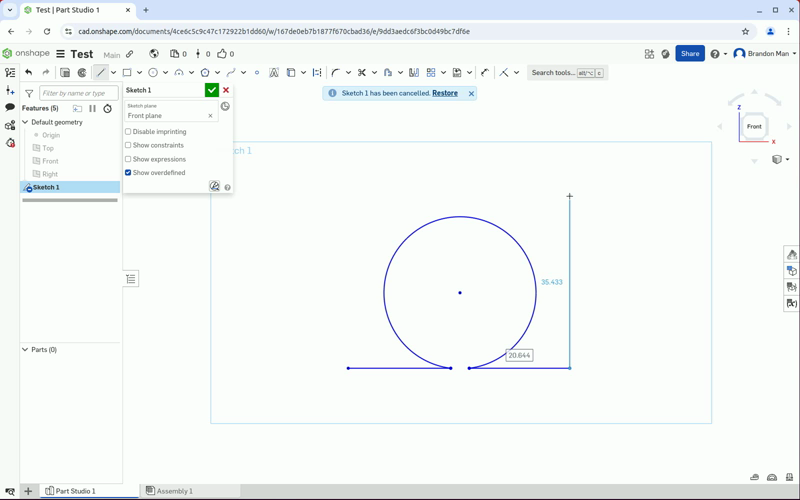
click(569, 195)
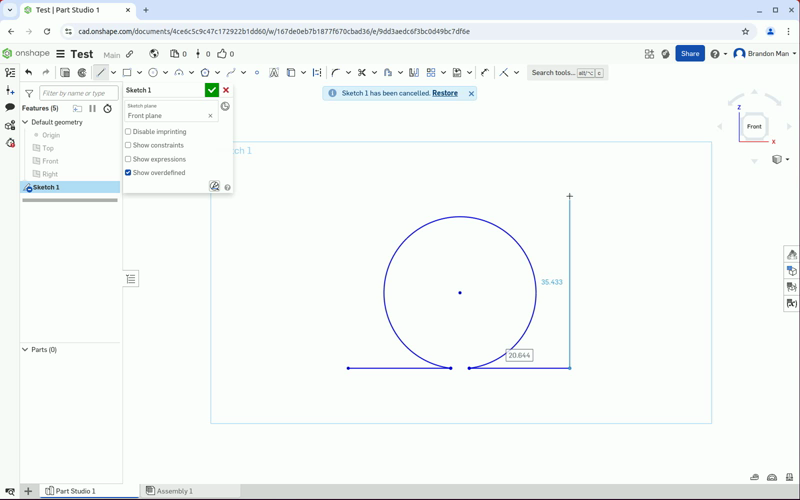
key_up(shift)
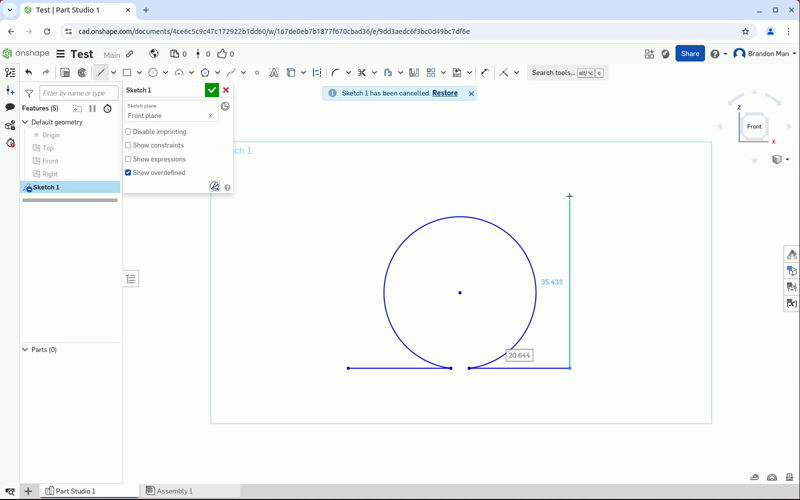
key_down(shift)
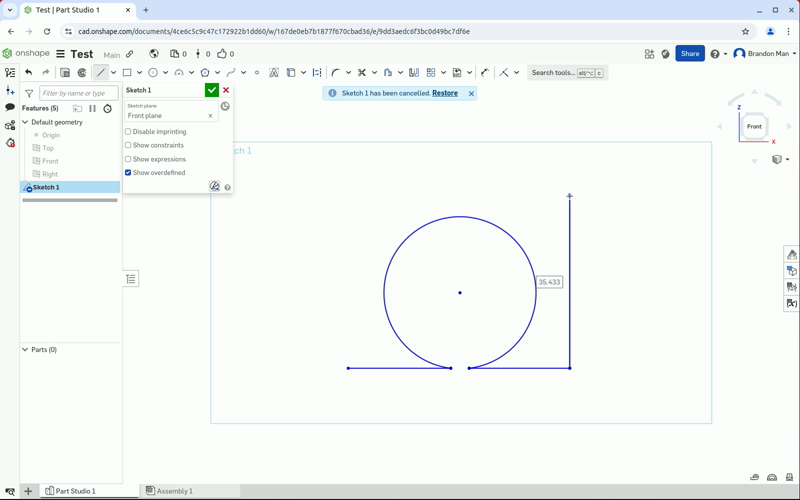
mouse_move(348, 195)
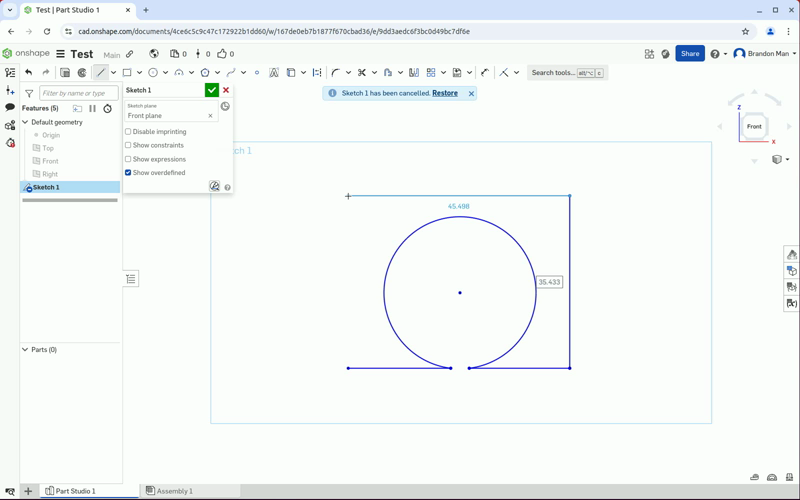
click(348, 195)
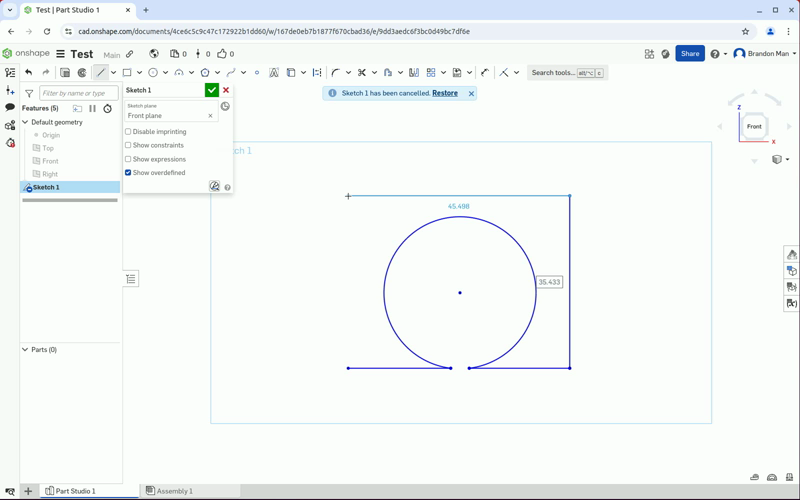
key_up(shift)
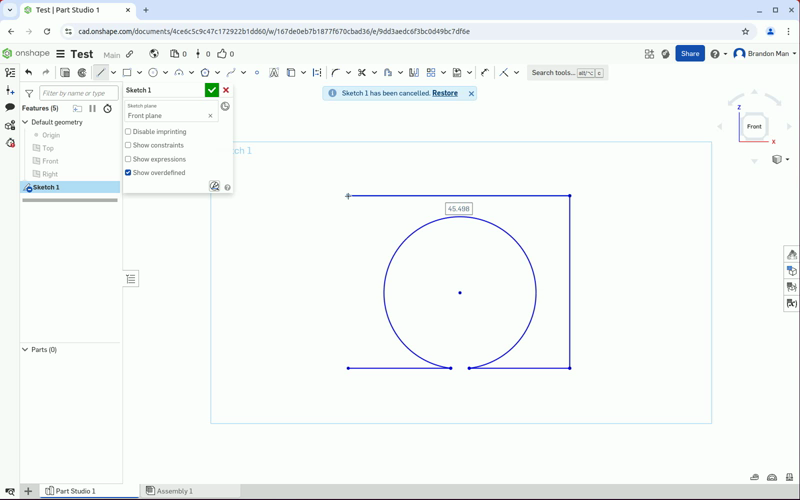
key_down(shift)
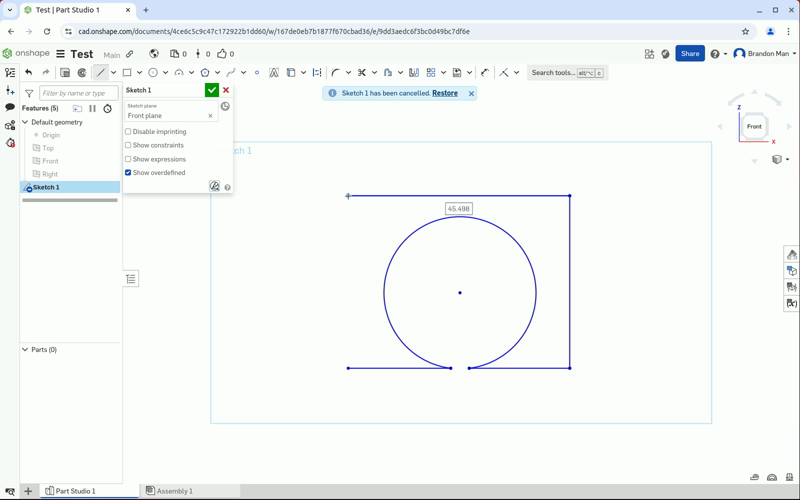
mouse_move(348, 368)
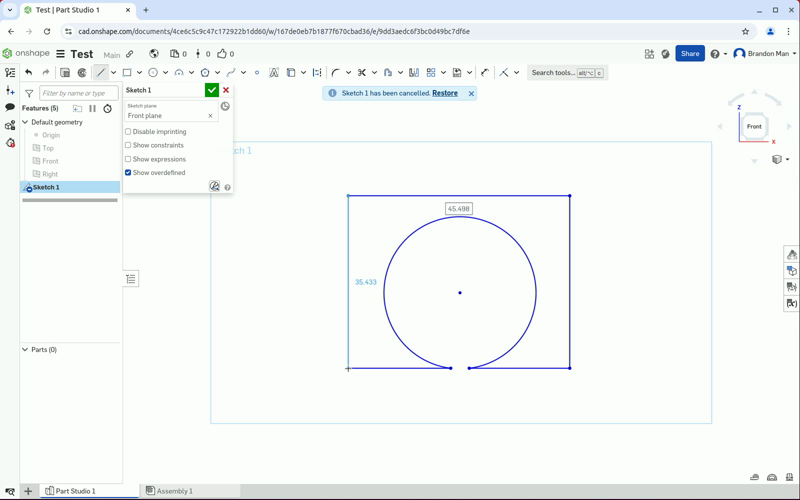
key_up(shift)
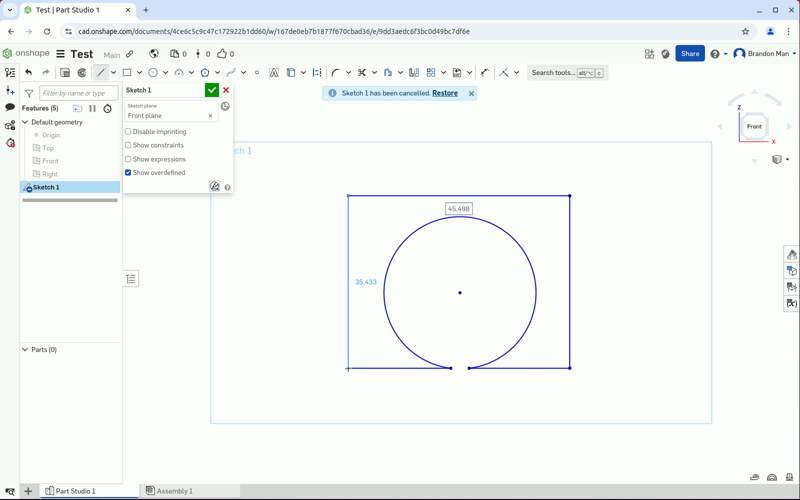
click(348, 368)
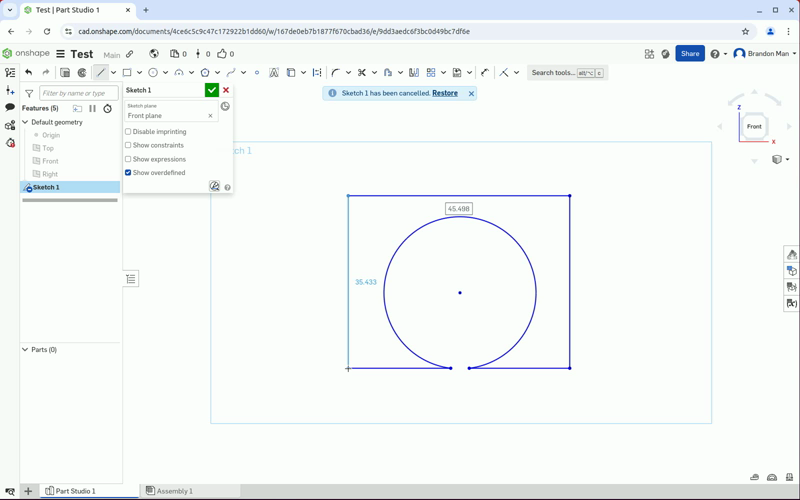
key(esc)
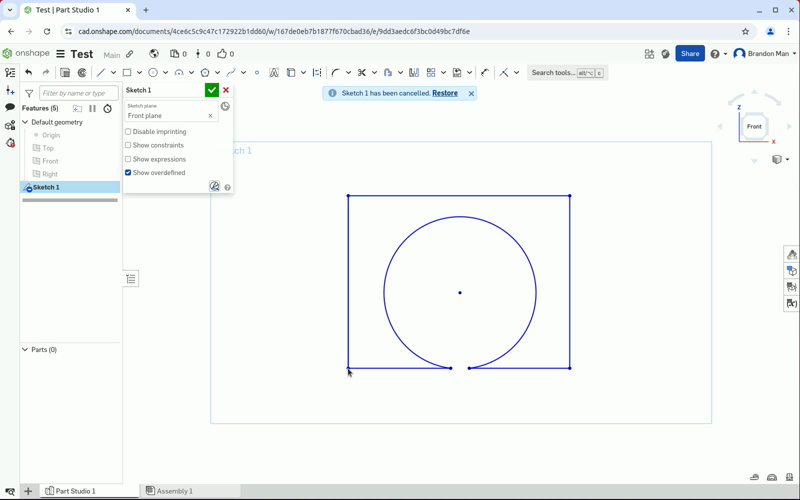
mouse_move(515, 219)
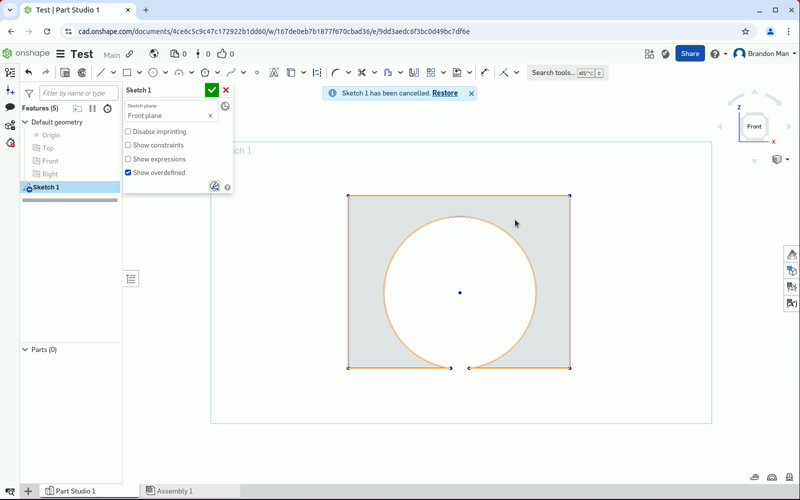
click(515, 219)
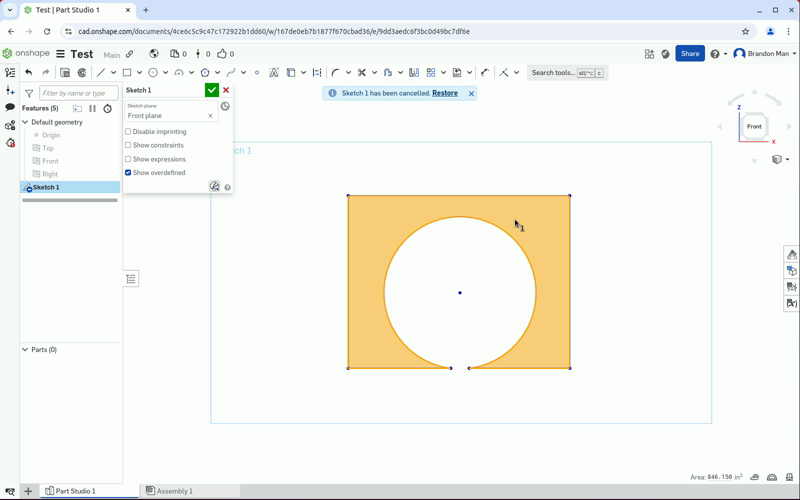
mouse_move(73, 352)
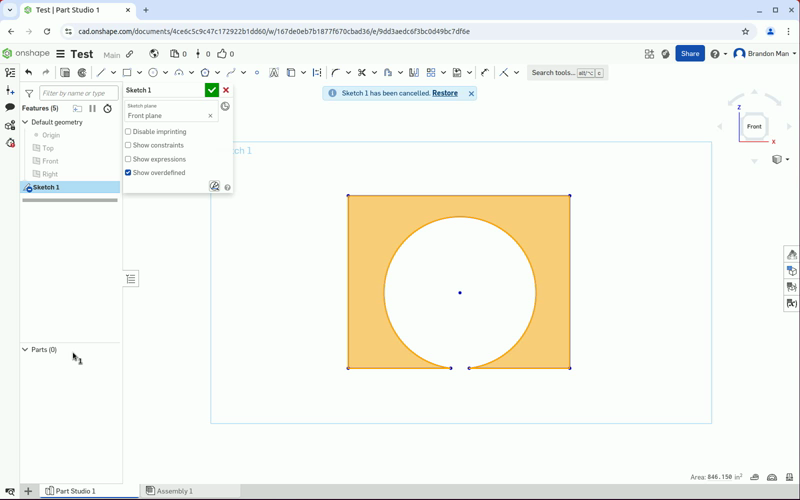
key(shift+y)
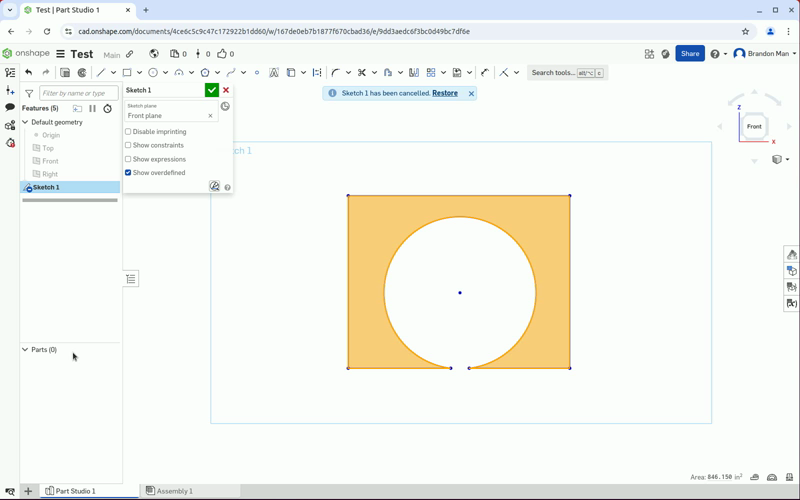
key(shift+e)
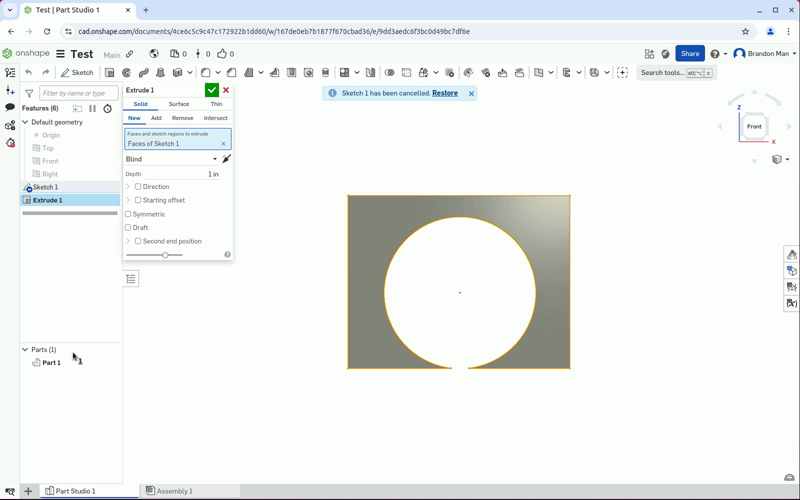
mouse_move(143, 106)
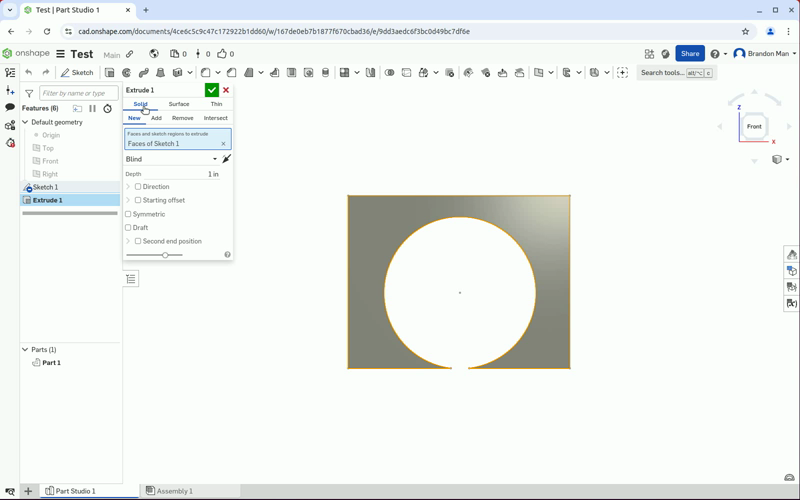
click(143, 106)
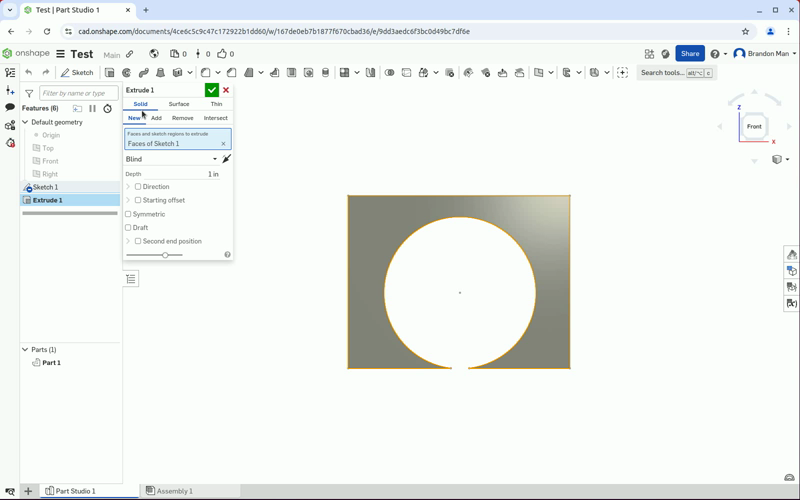
mouse_move(137, 120)
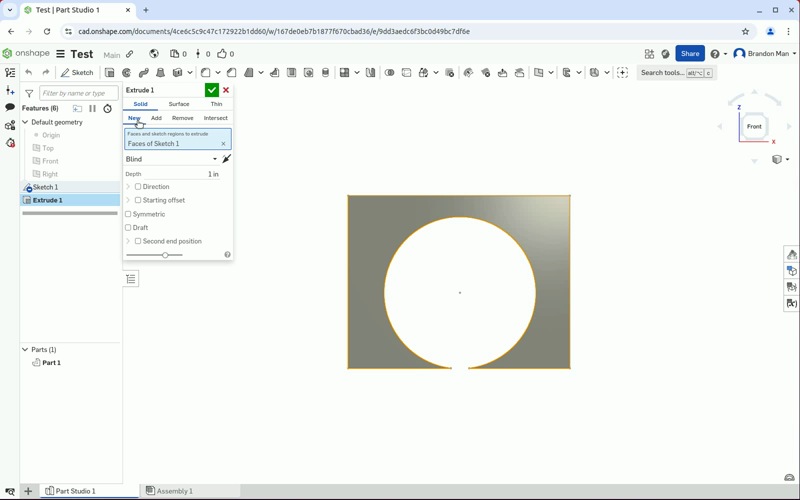
click(137, 120)
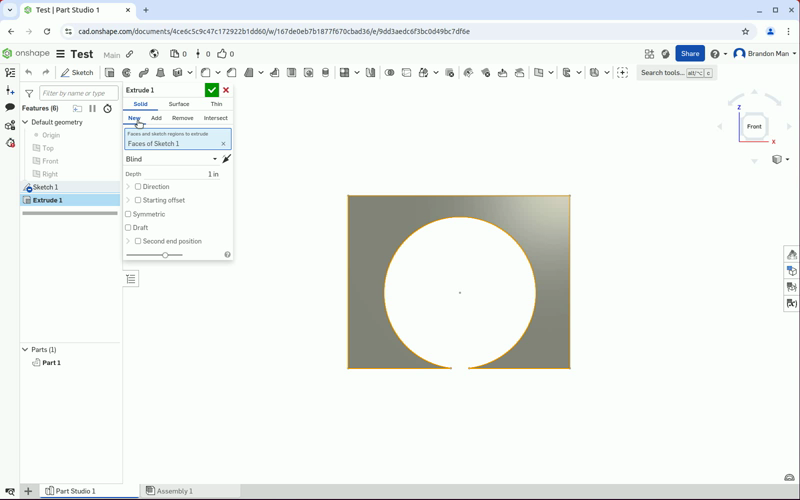
key(tab, 4)
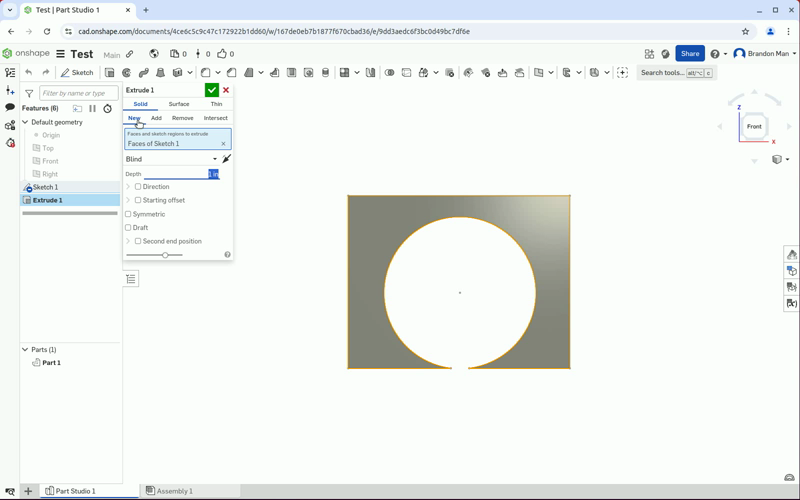
text(12.758)
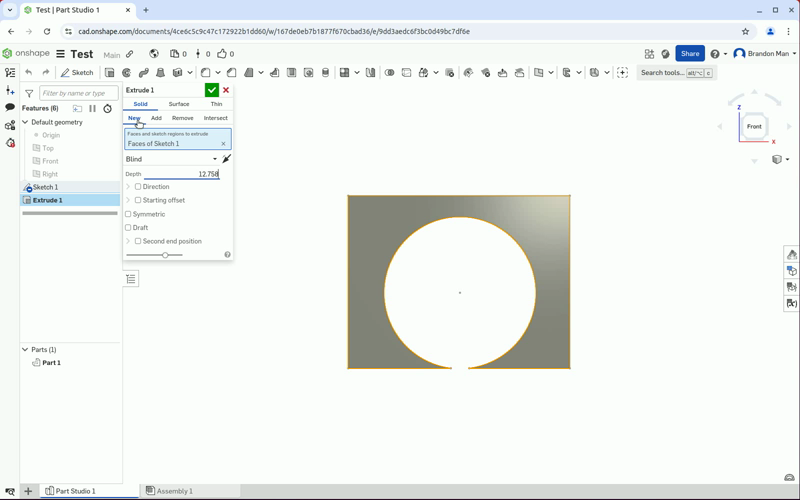
key(enter)
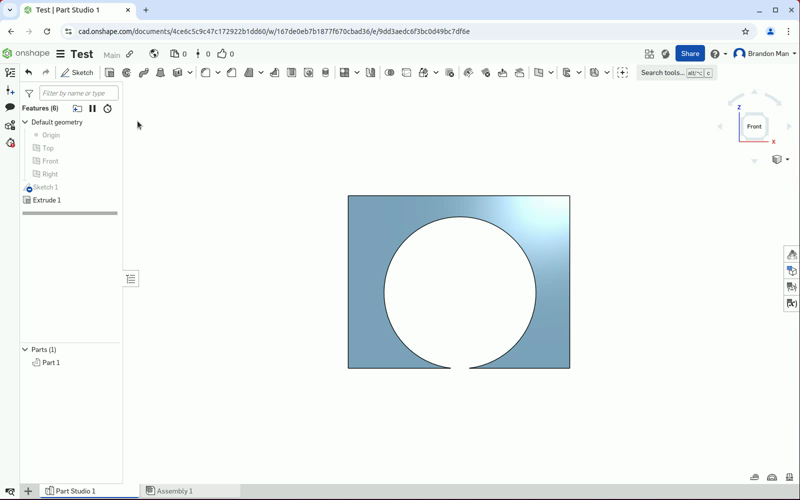
key(shift+h)
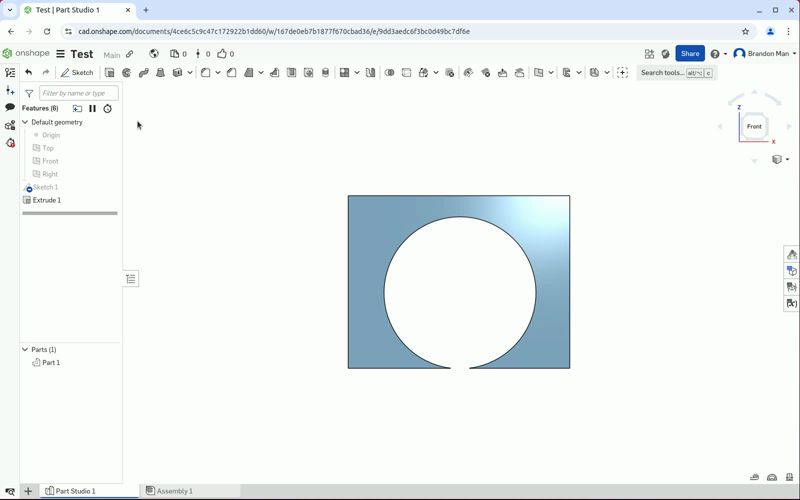
key(shift+h)
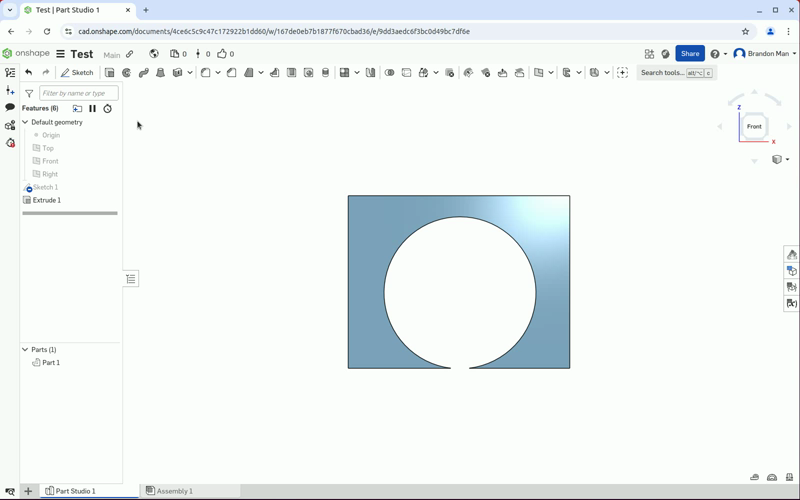
mouse_move(73, 189)
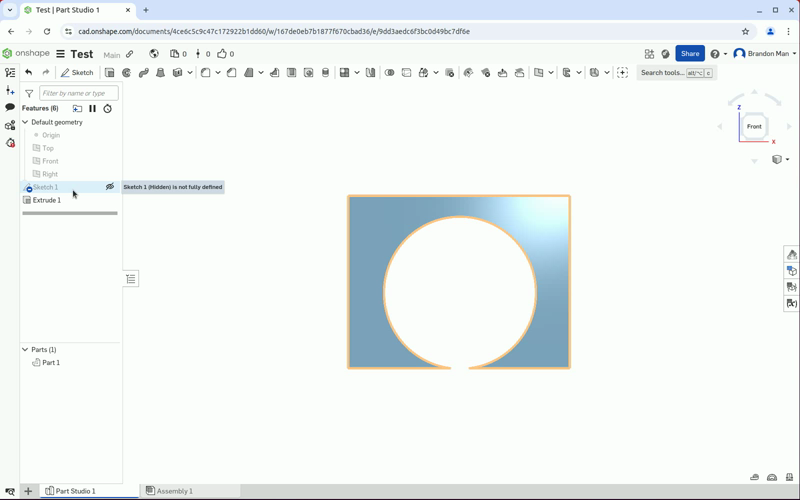
click(73, 189)
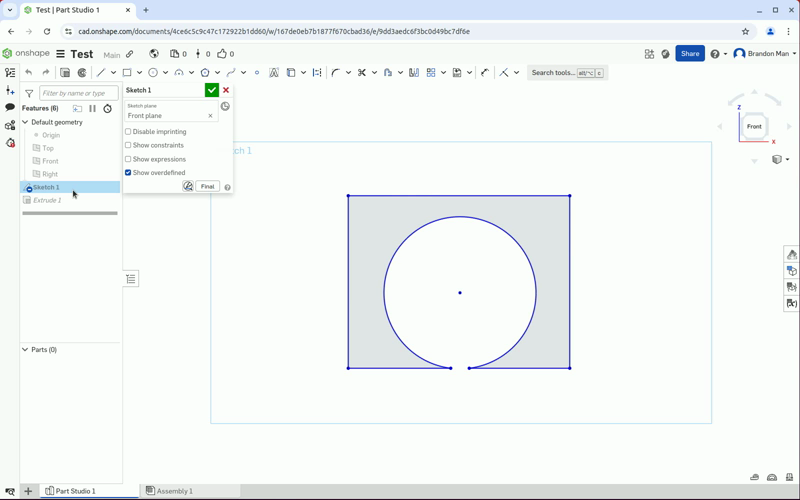
mouse_move(229, 92)
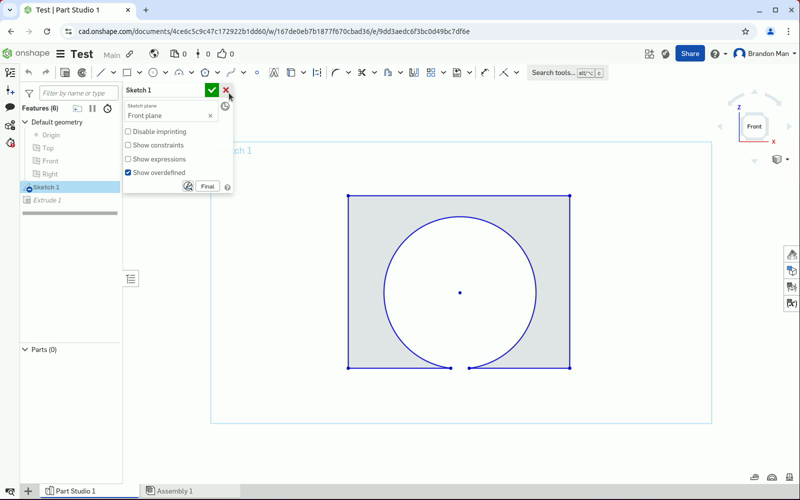
click(229, 92)
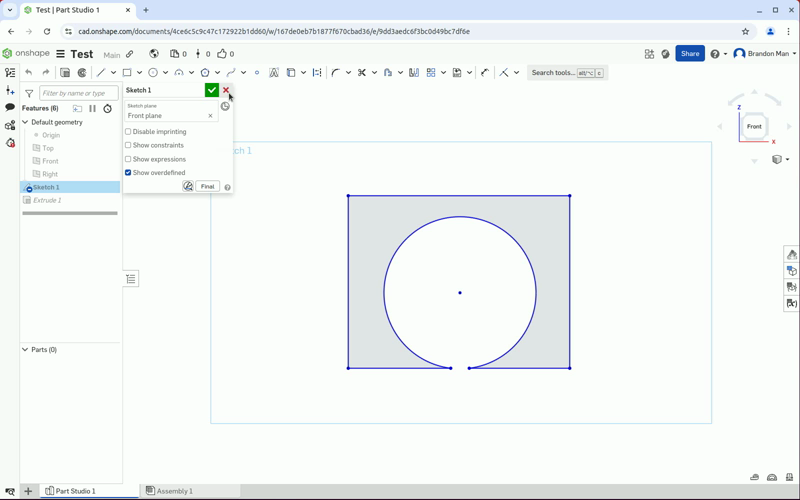
key(shift+s)
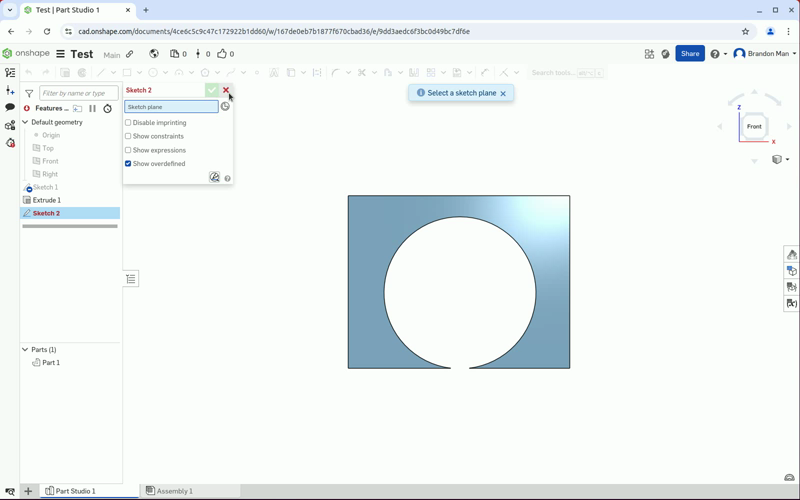
mouse_move(73, 163)
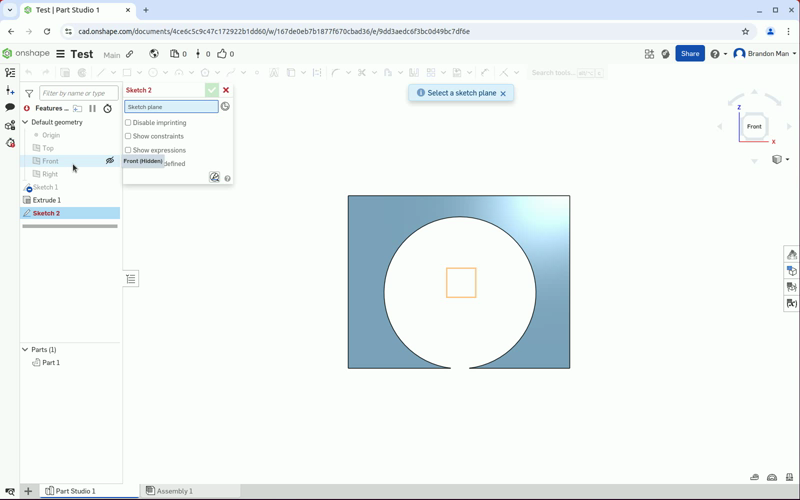
click(73, 163)
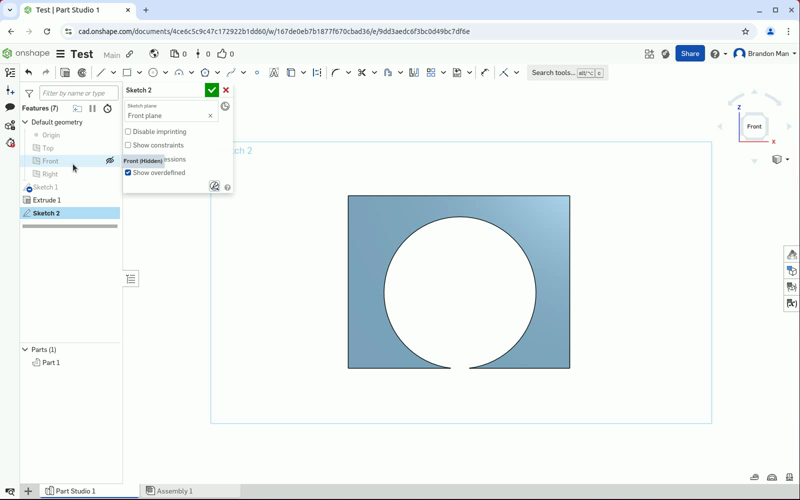
mouse_move(73, 352)
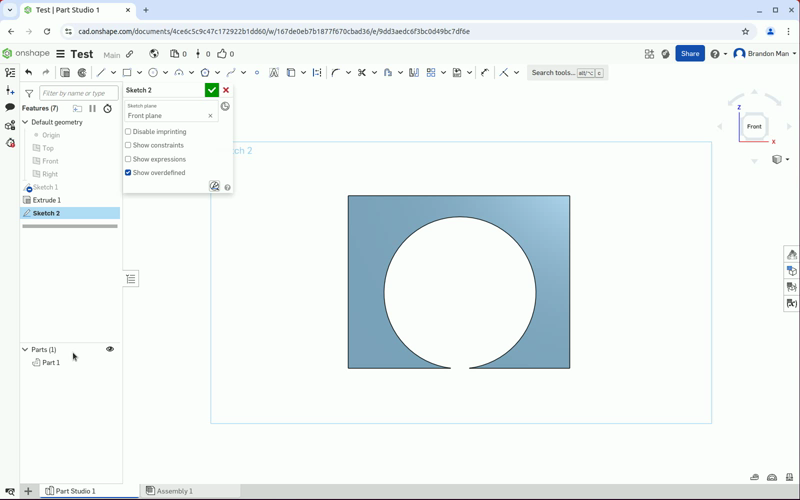
key(y)
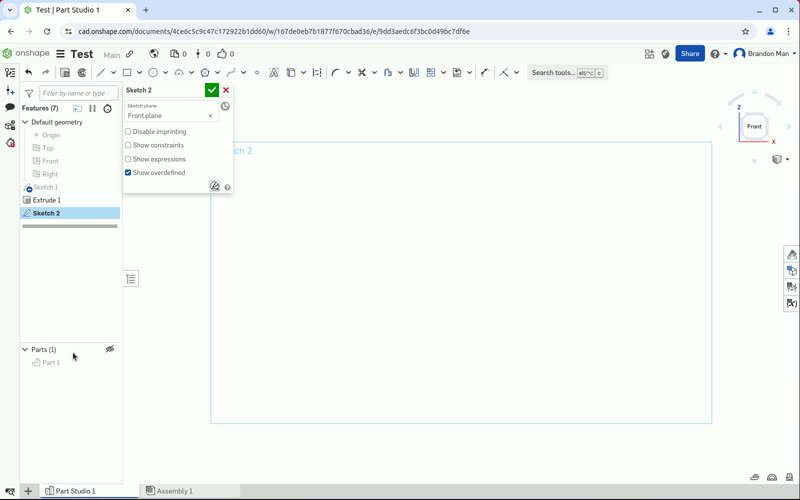
key(l)
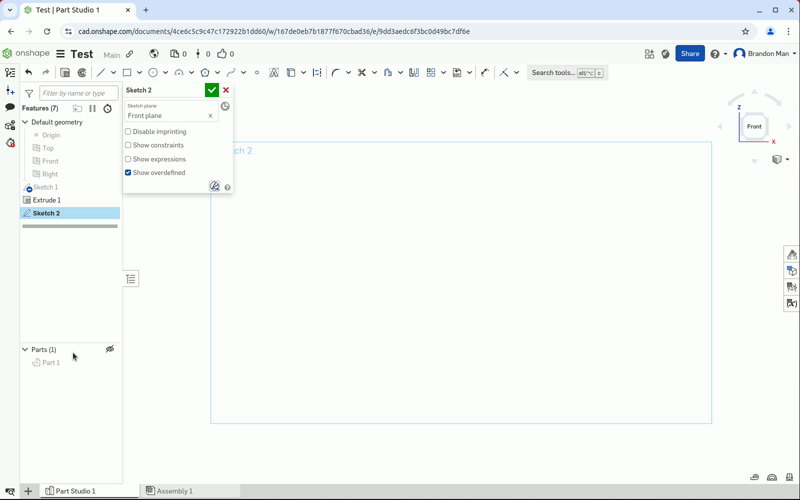
key_down(shift)
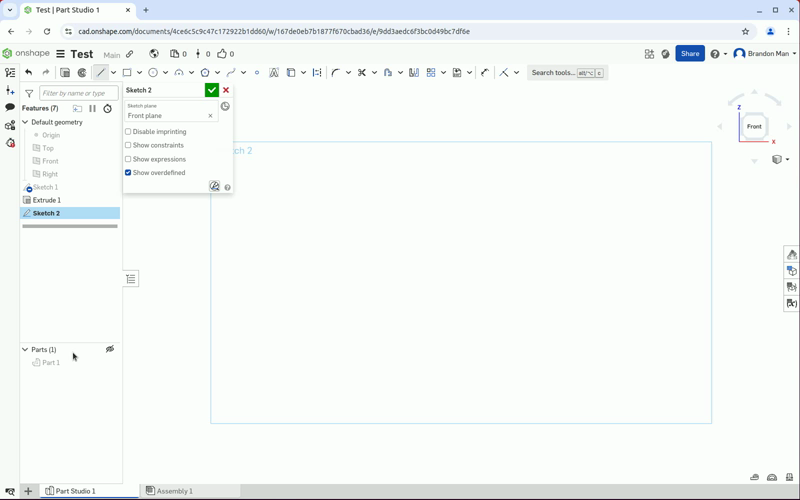
mouse_move(450, 368)
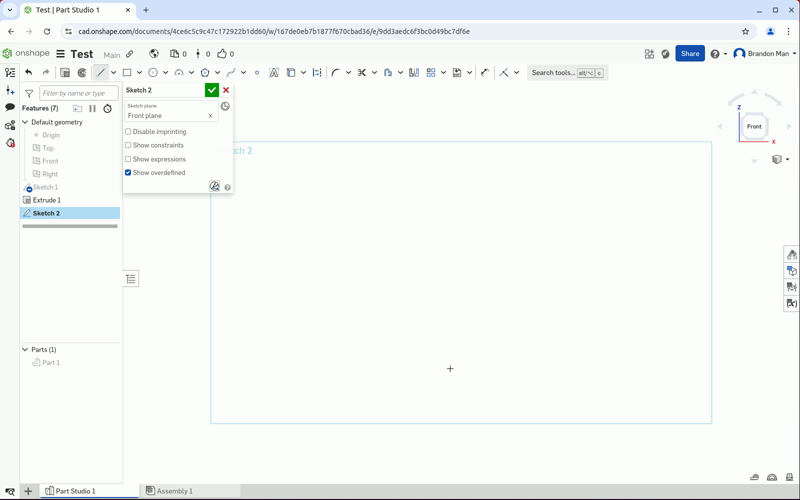
click(450, 368)
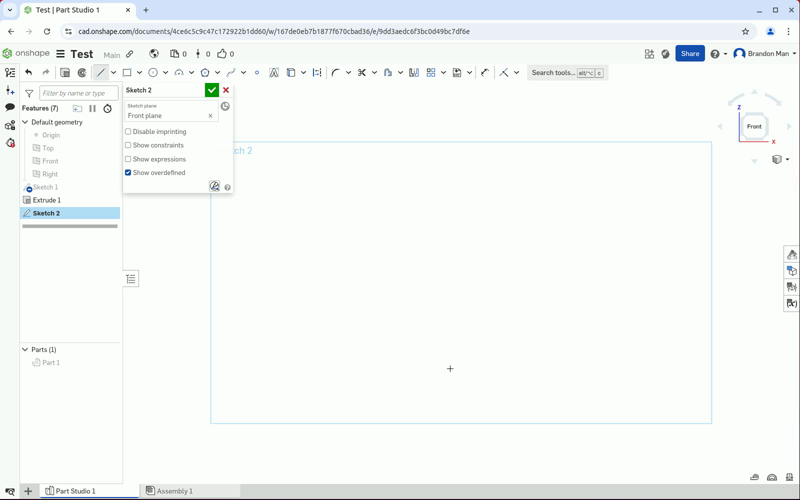
key_up(shift)
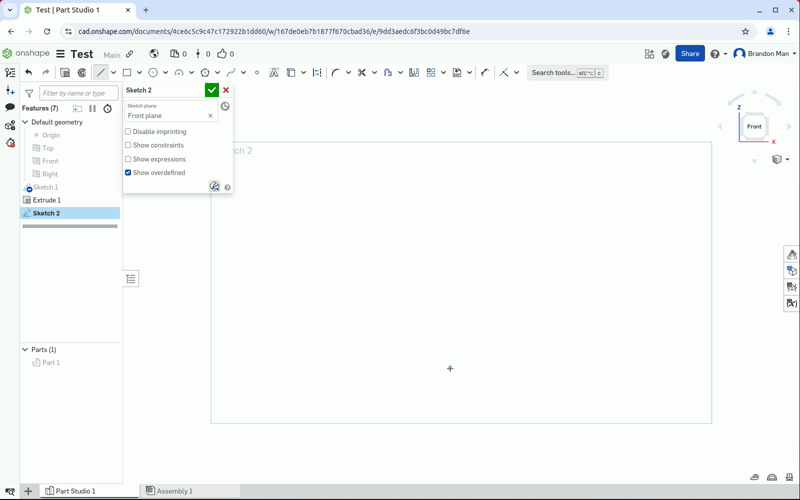
key_down(shift)
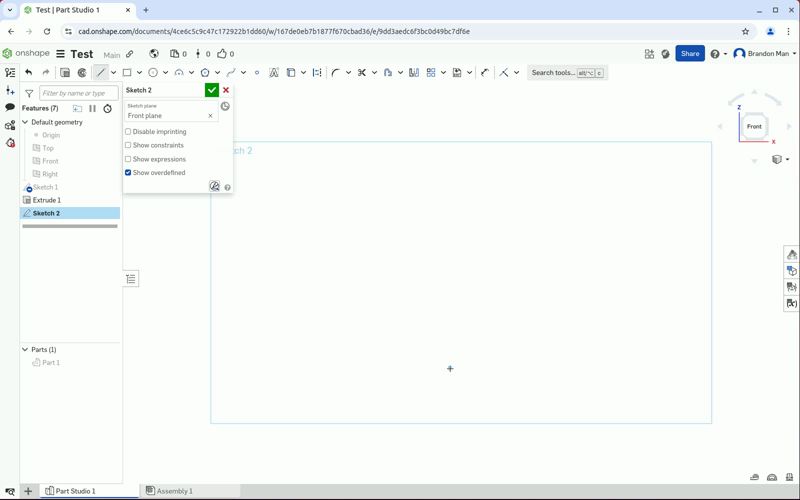
mouse_move(480, 368)
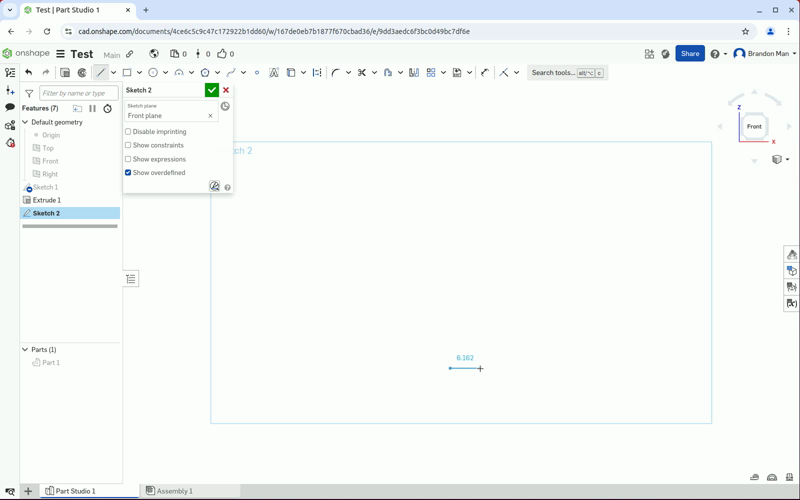
mouse_move(470, 368)
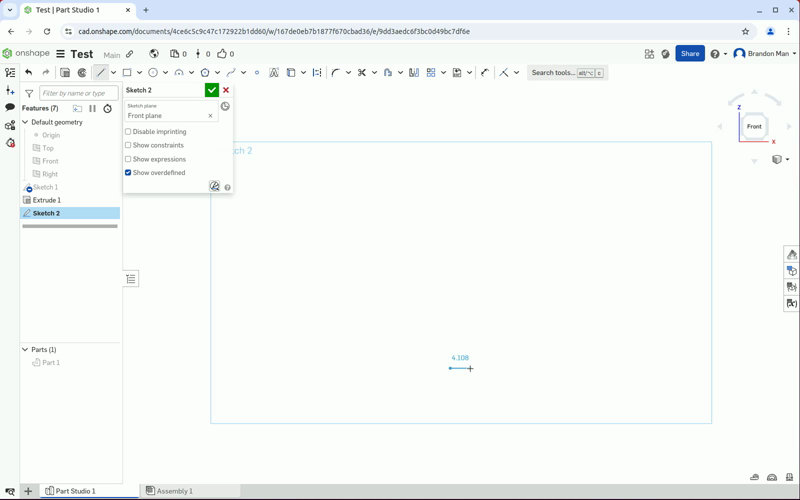
click(470, 368)
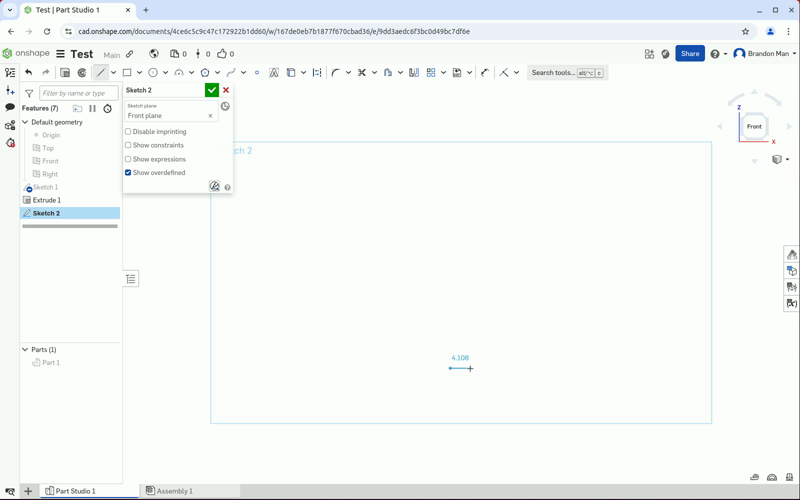
key_up(shift)
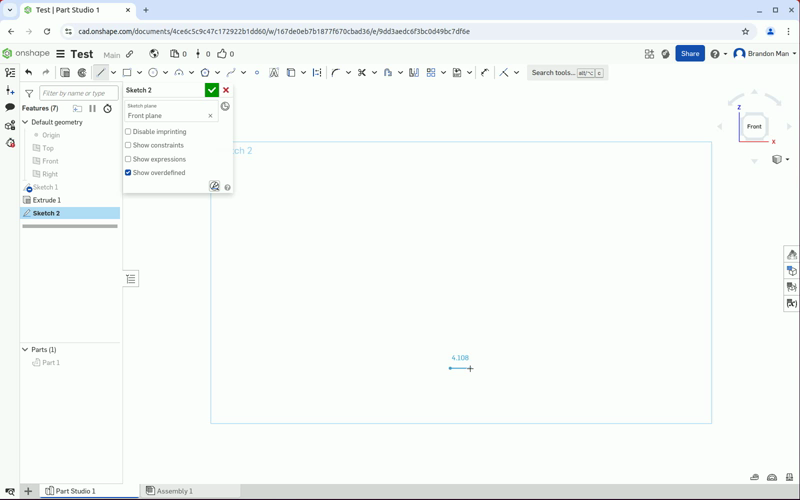
key(esc)
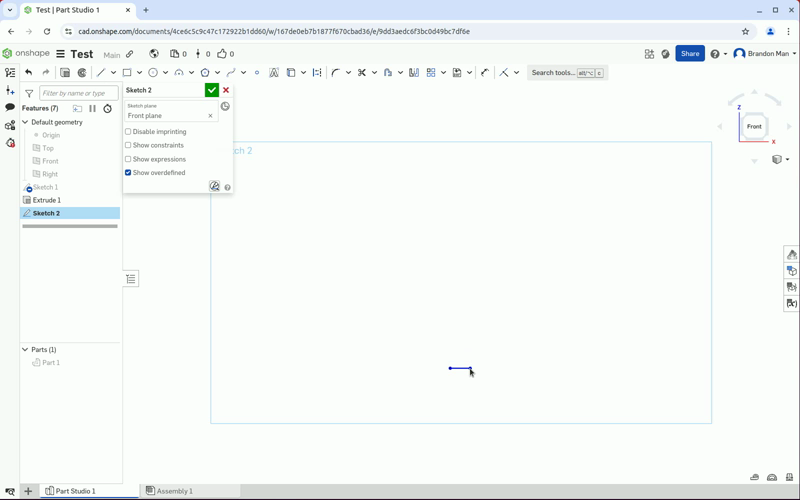
key(a)
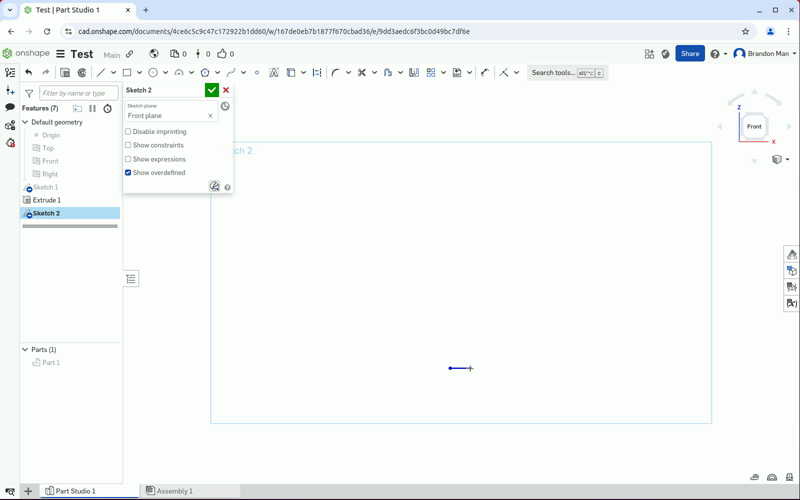
mouse_move(470, 368)
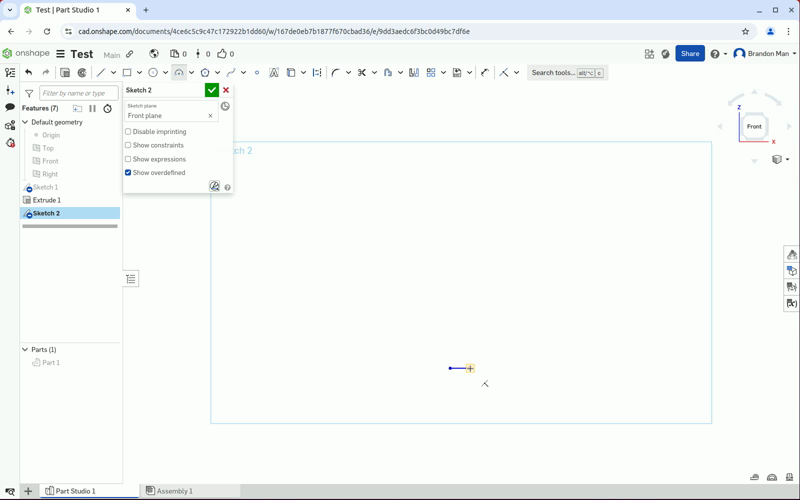
click(470, 368)
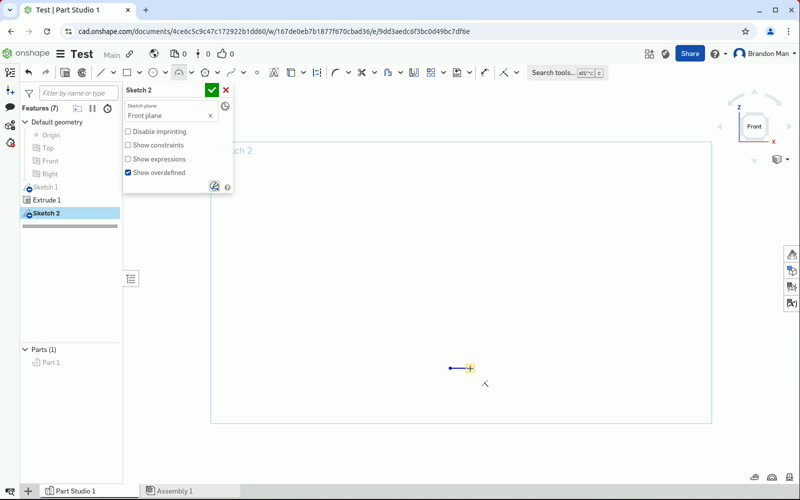
mouse_move(450, 368)
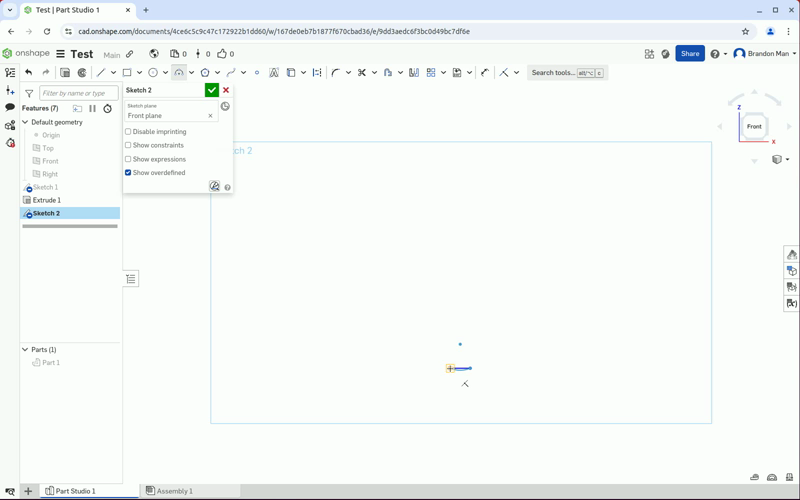
click(450, 368)
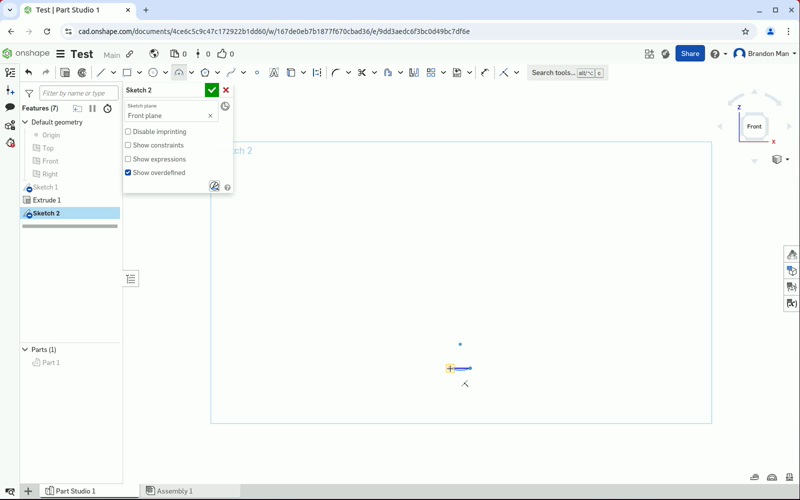
key_down(shift)
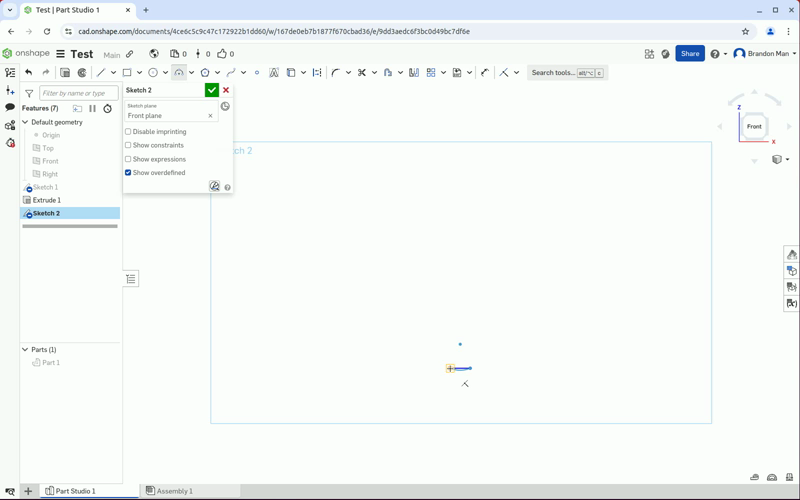
mouse_move(460, 206)
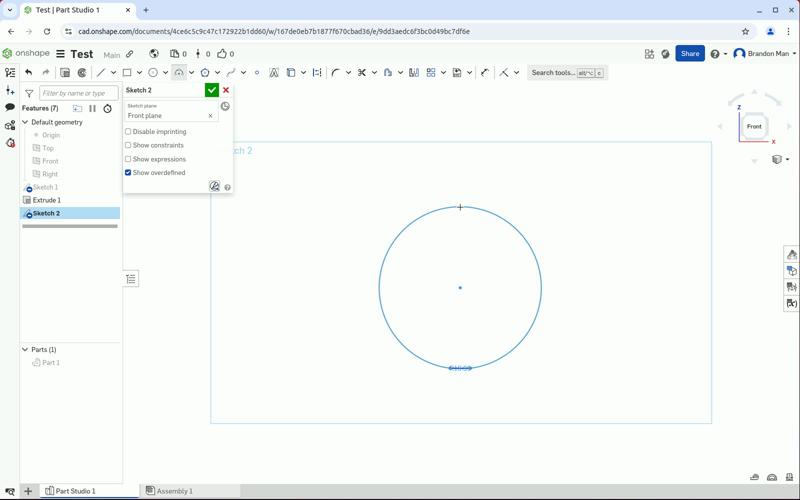
click(460, 206)
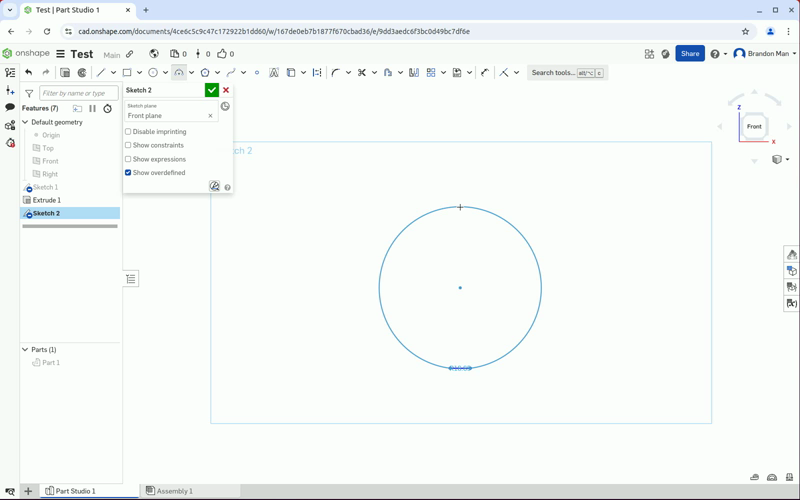
key_up(shift)
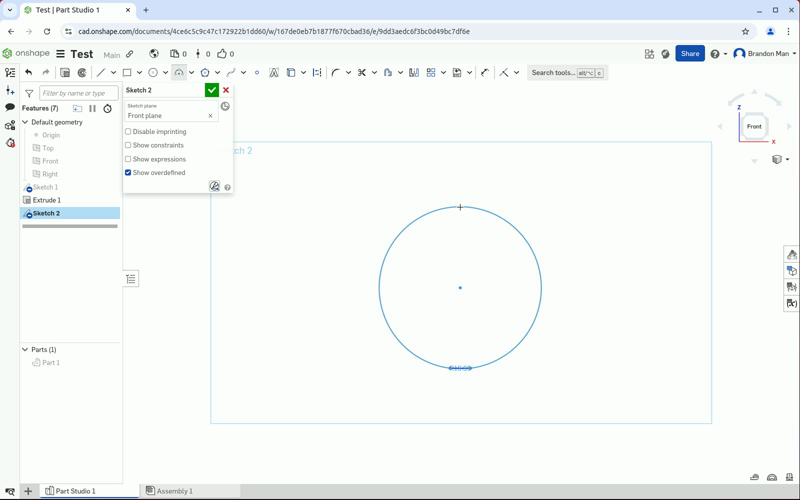
key(esc)
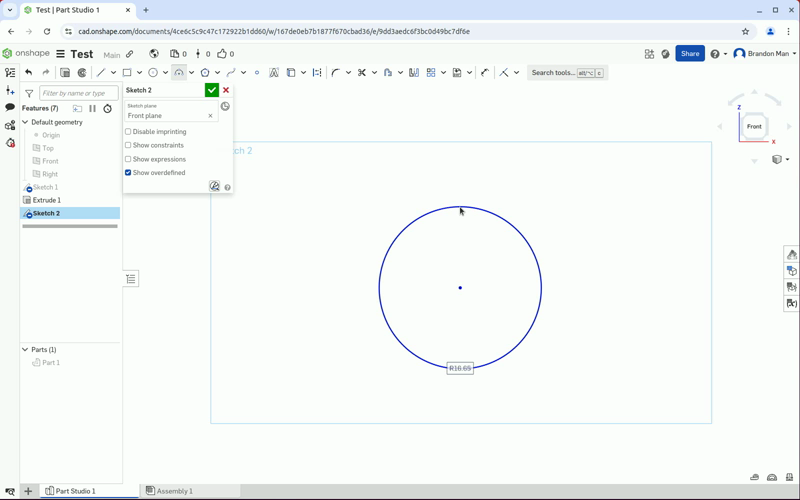
mouse_move(444, 244)
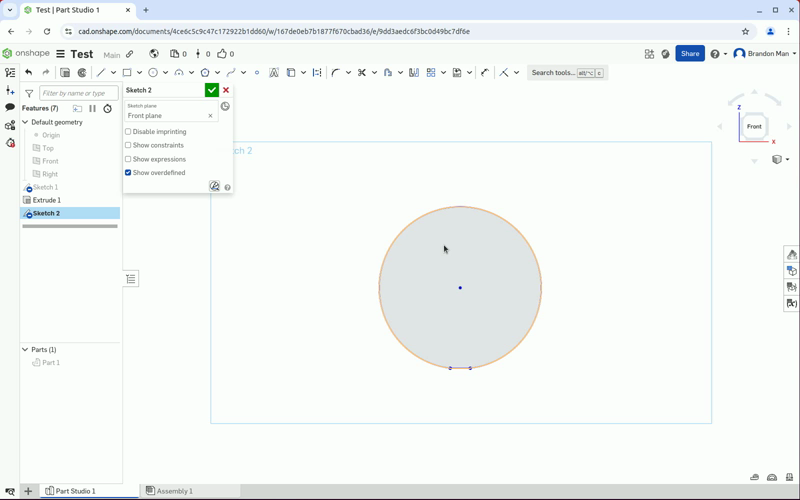
click(444, 244)
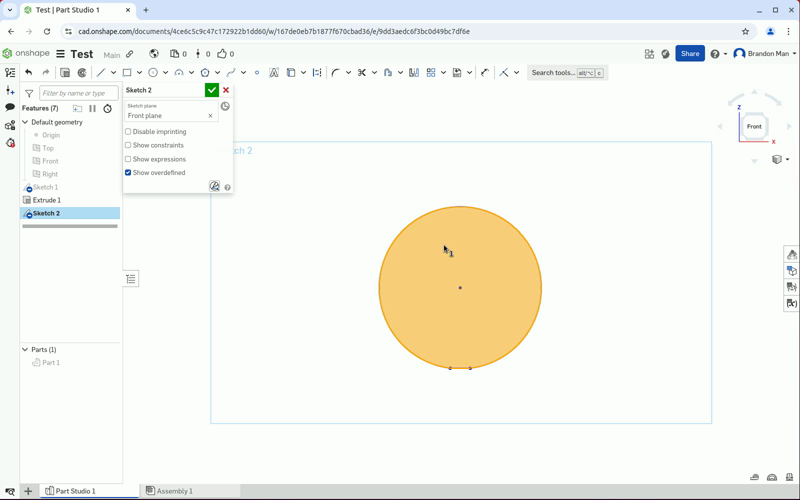
mouse_move(73, 352)
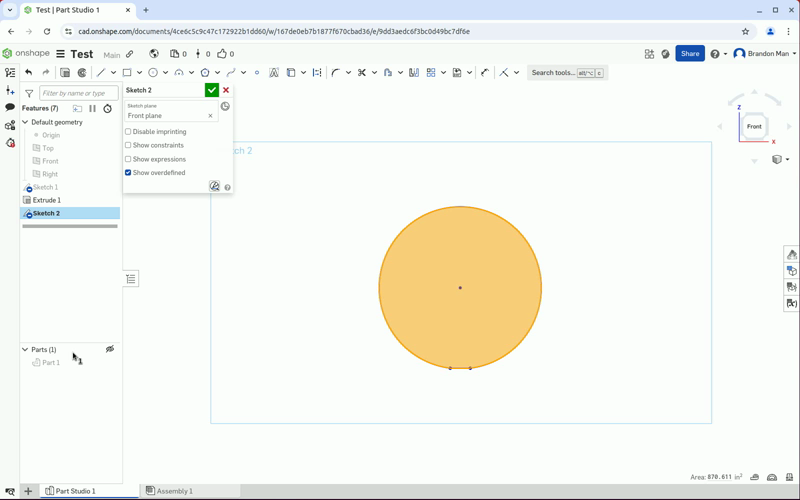
key(shift+y)
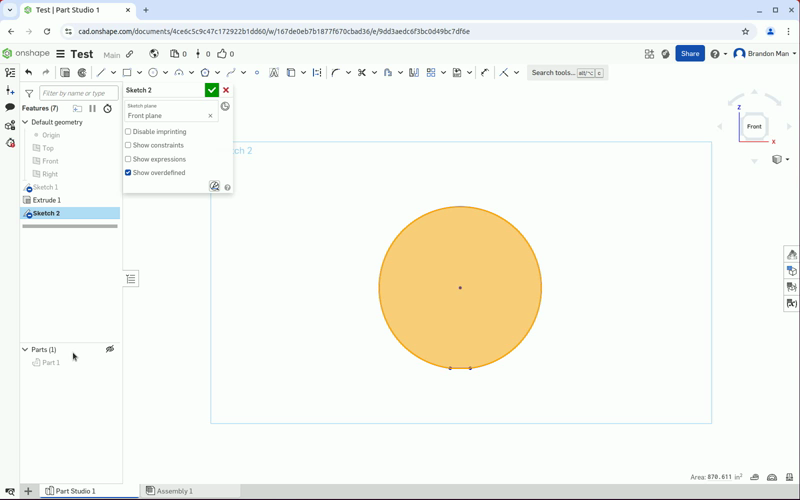
key(shift+e)
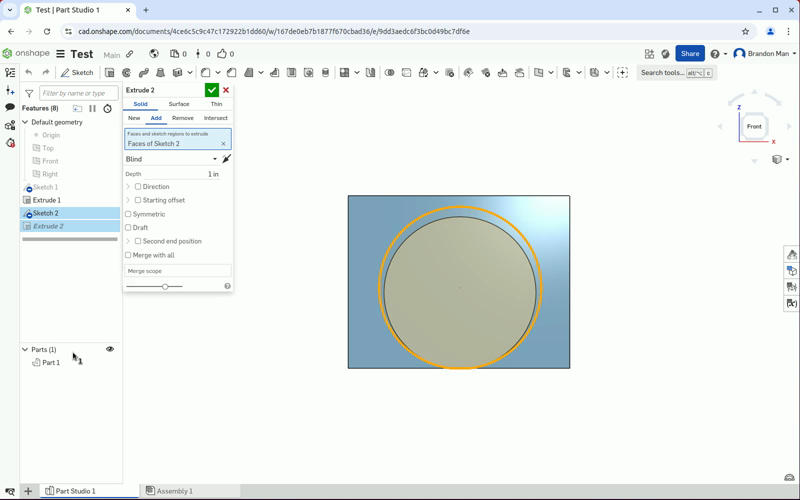
mouse_move(143, 106)
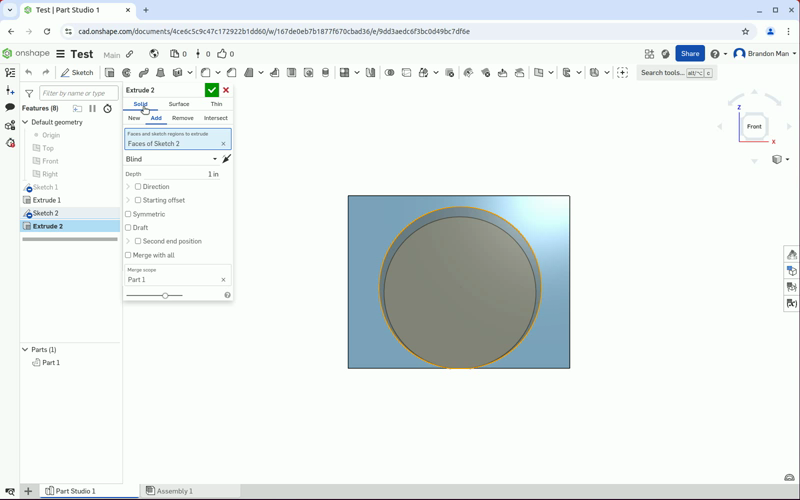
click(143, 106)
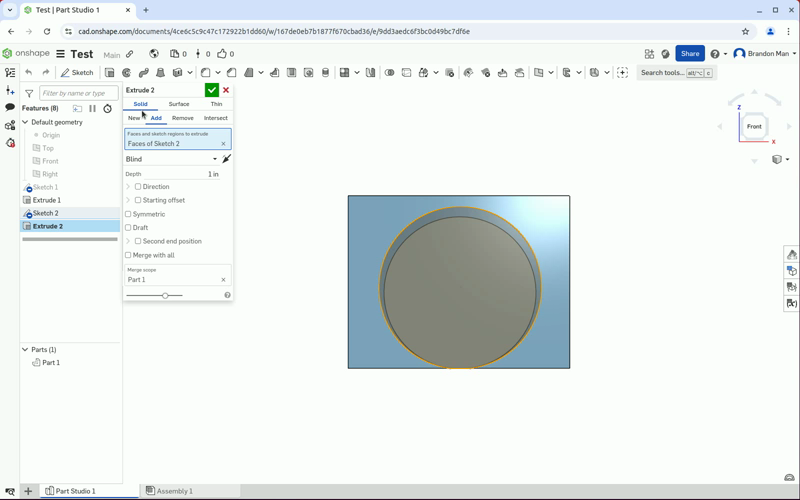
mouse_move(137, 120)
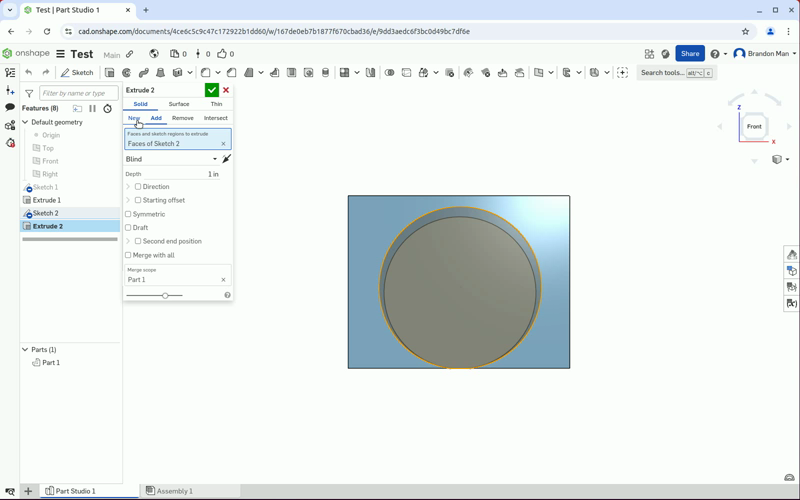
click(137, 120)
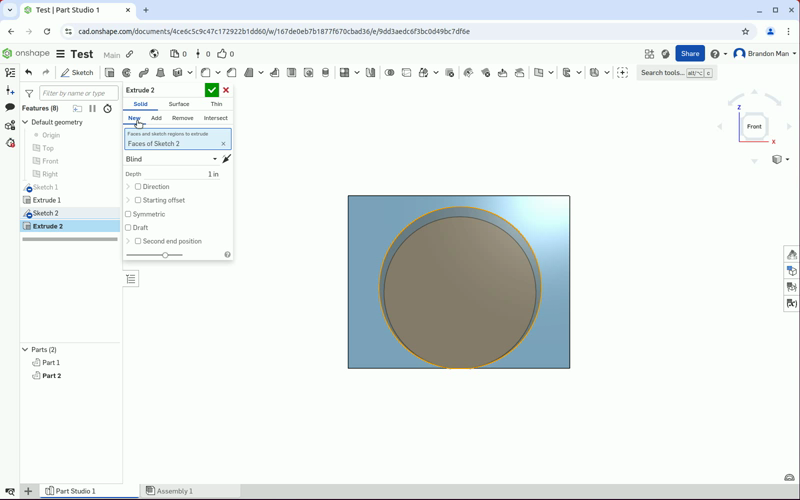
key(tab, 4)
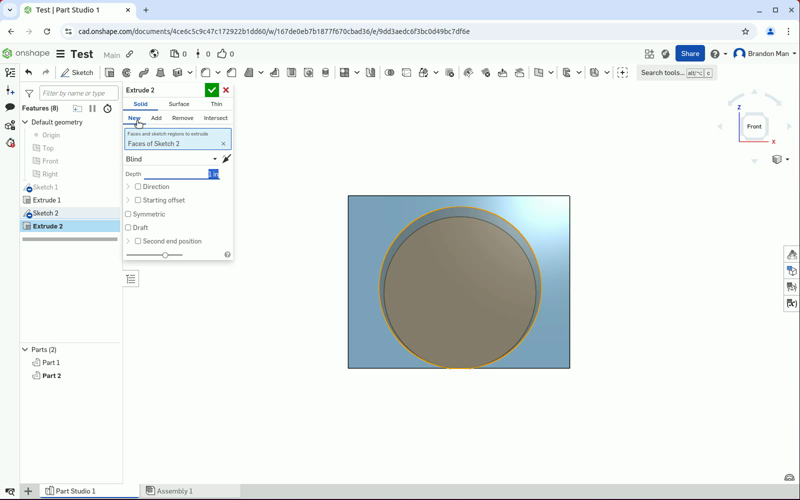
text(12.758)
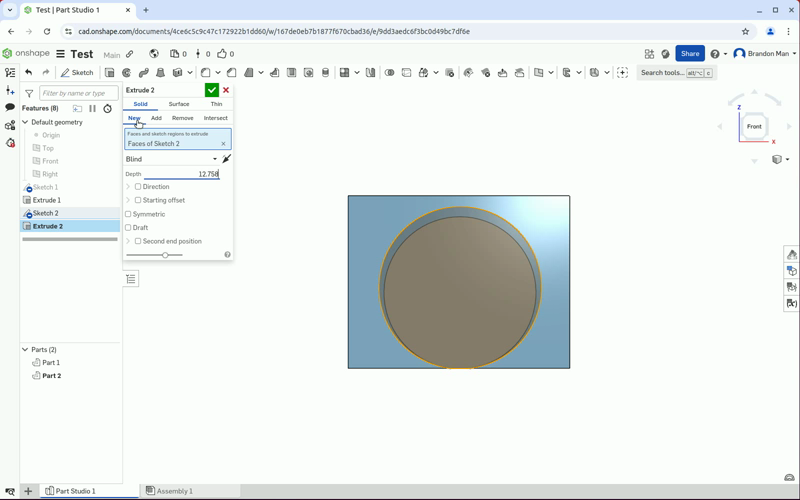
key(enter)
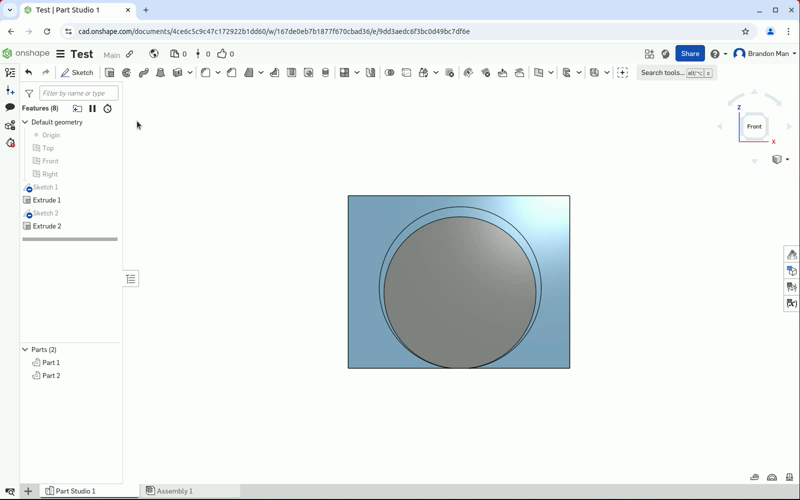
key(shift+h)
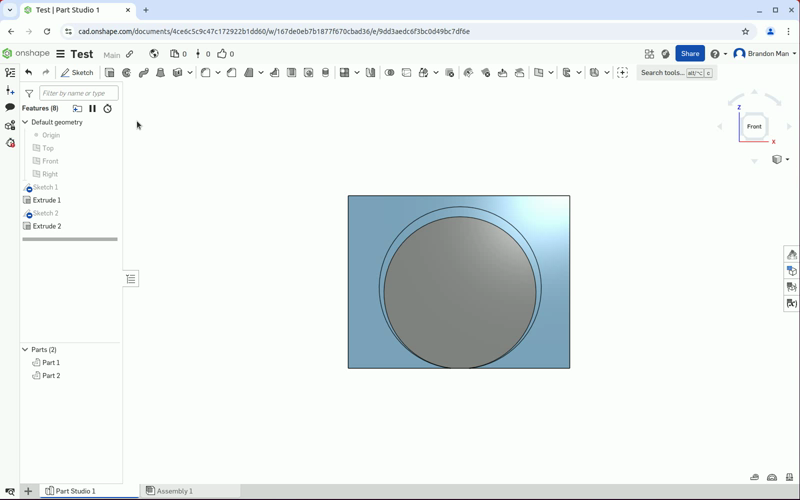
key(shift+h)
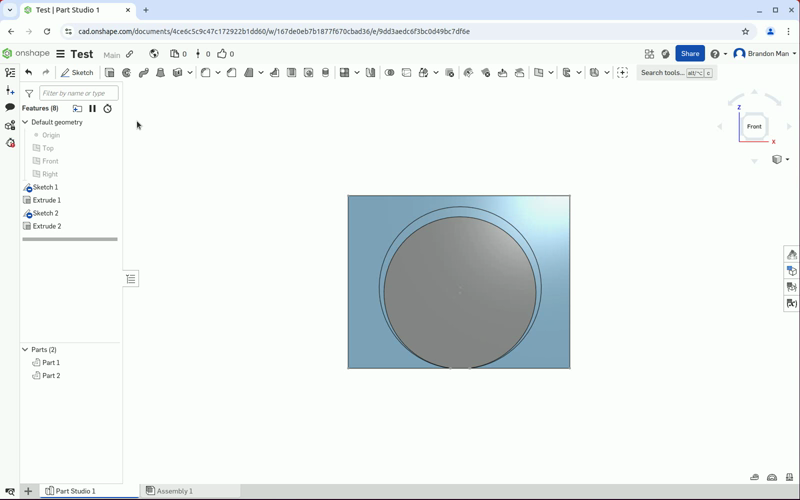
key(shift+7)
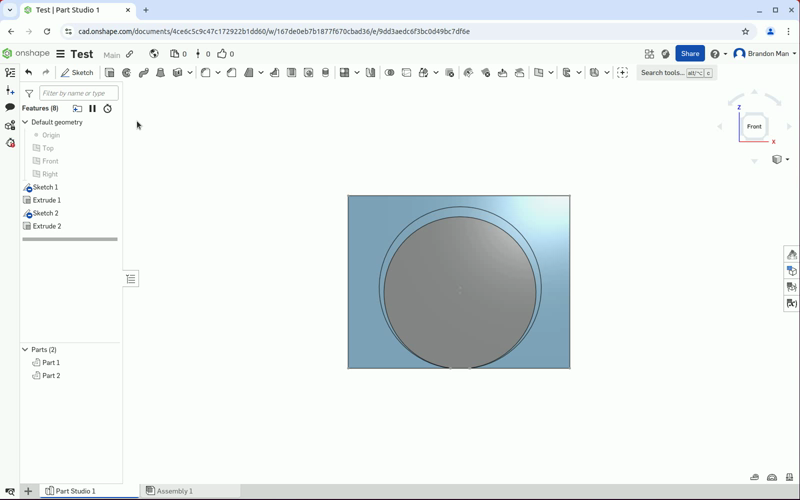
key(left, 2)
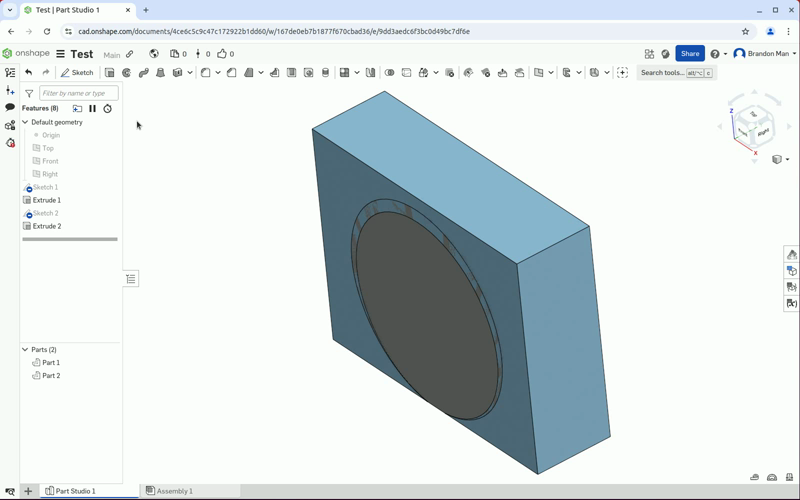
key(down, 2)
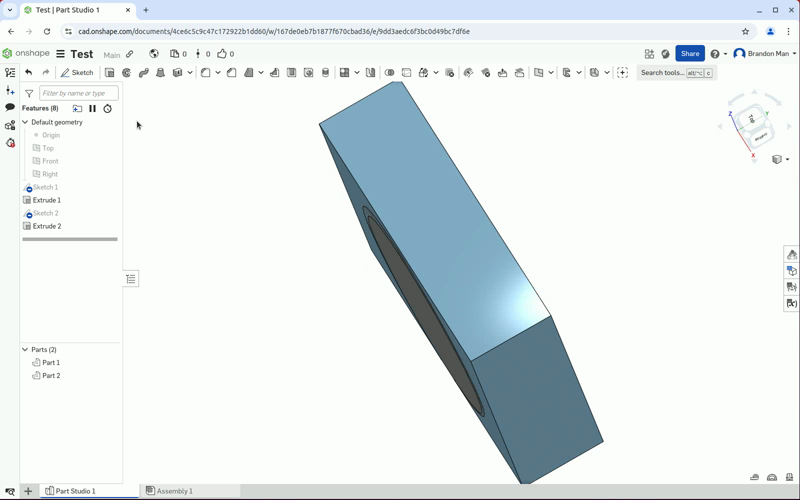
key(up, 2)
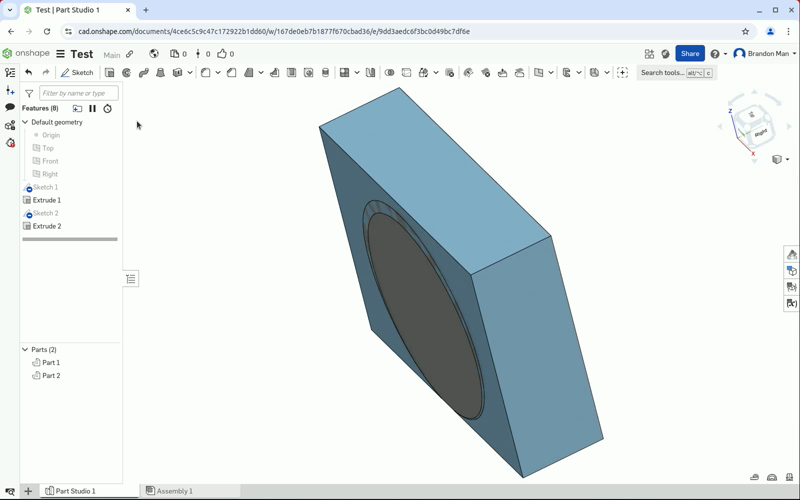
key(right, 2)
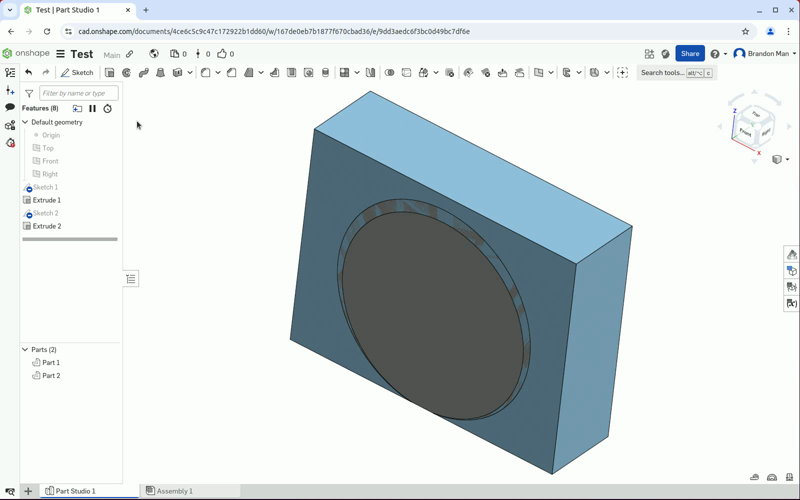
mouse_move(73, 189)
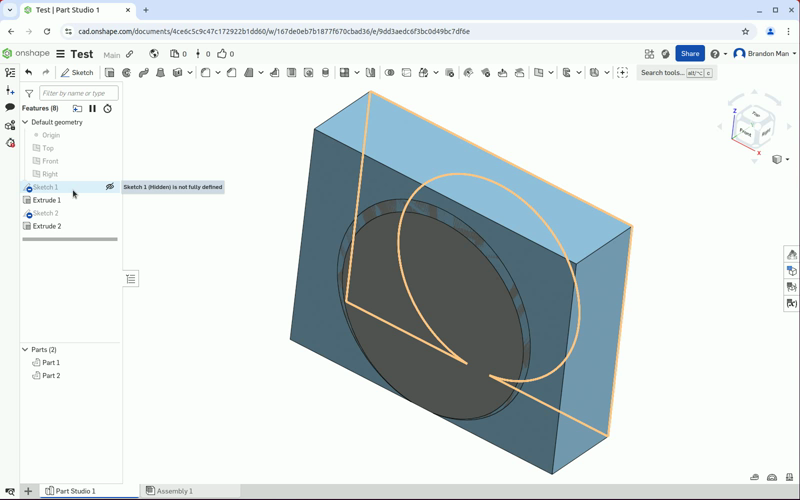
click(73, 189)